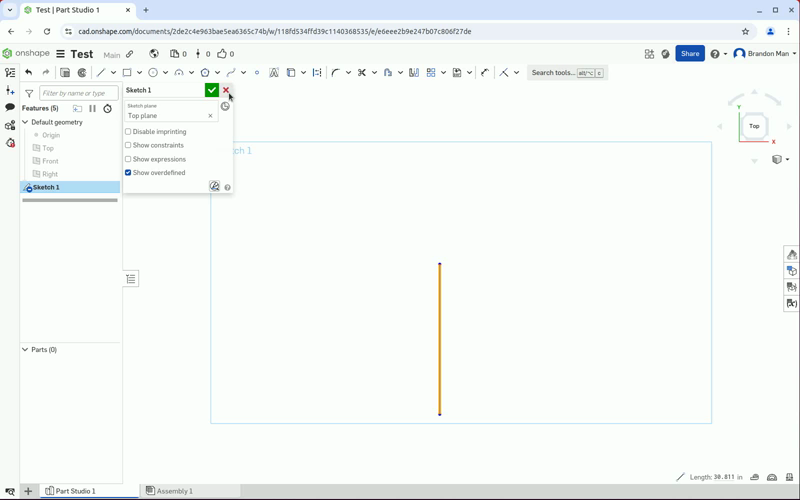
key(shift+h)
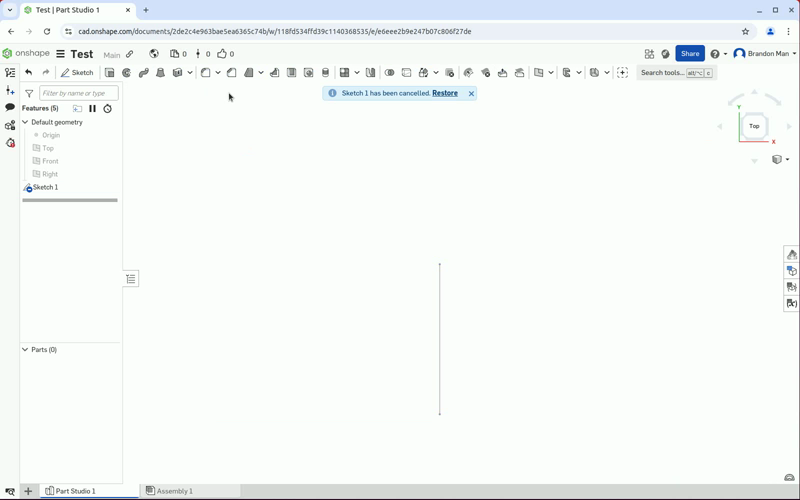
key(shift+s)
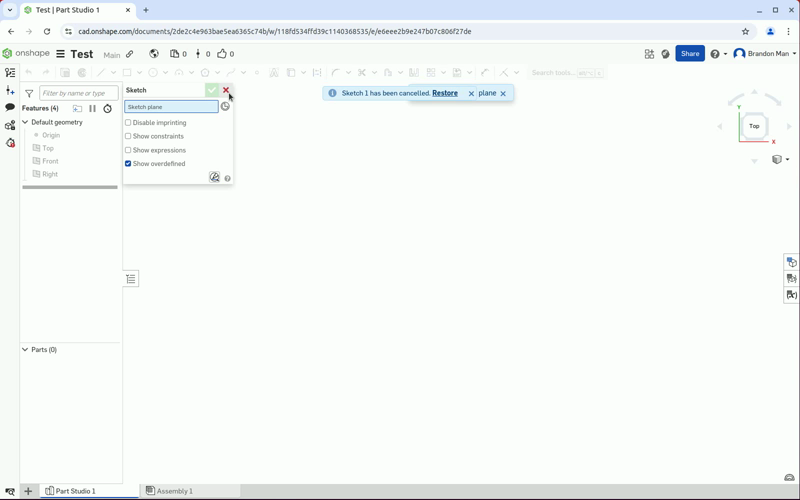
mouse_move(73, 150)
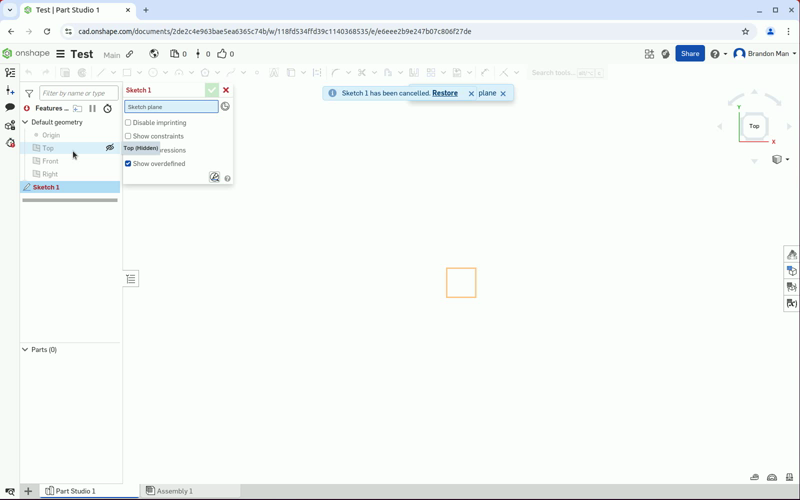
click(73, 150)
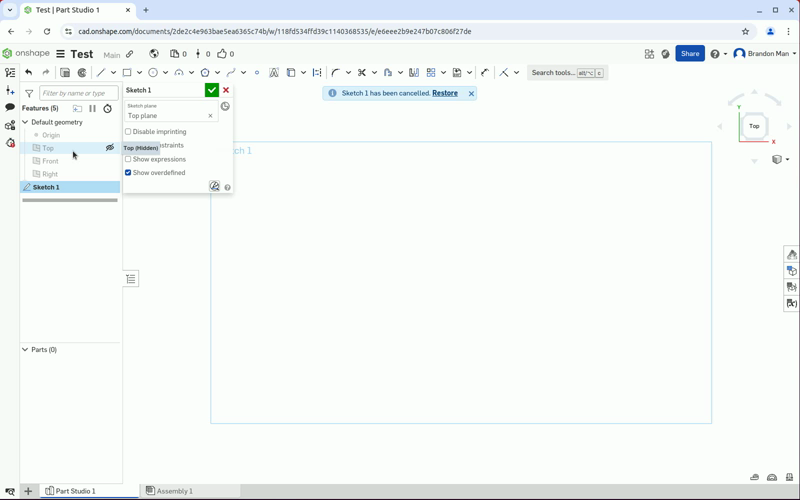
mouse_move(73, 352)
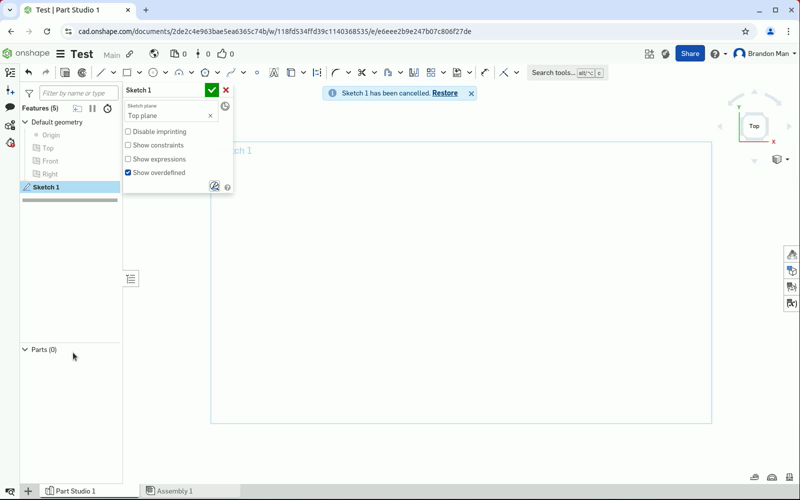
key(y)
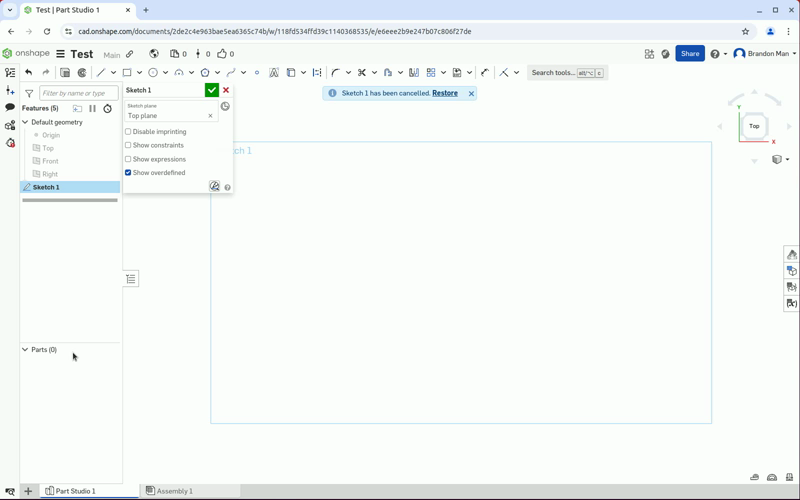
key(l)
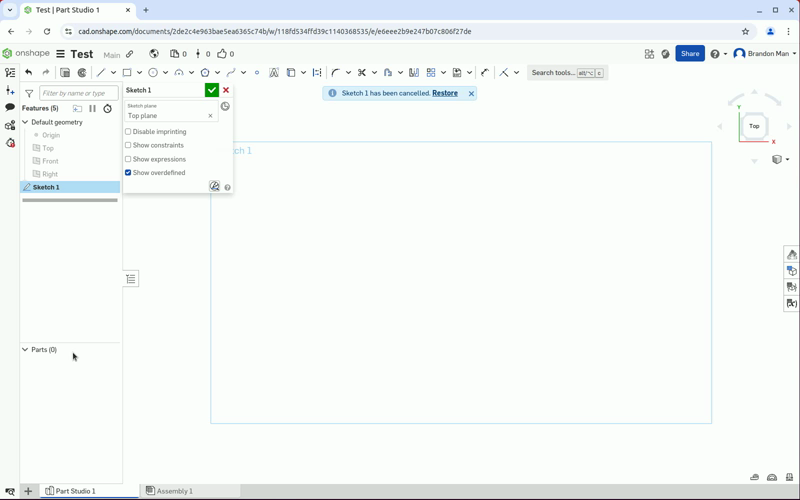
key_down(shift)
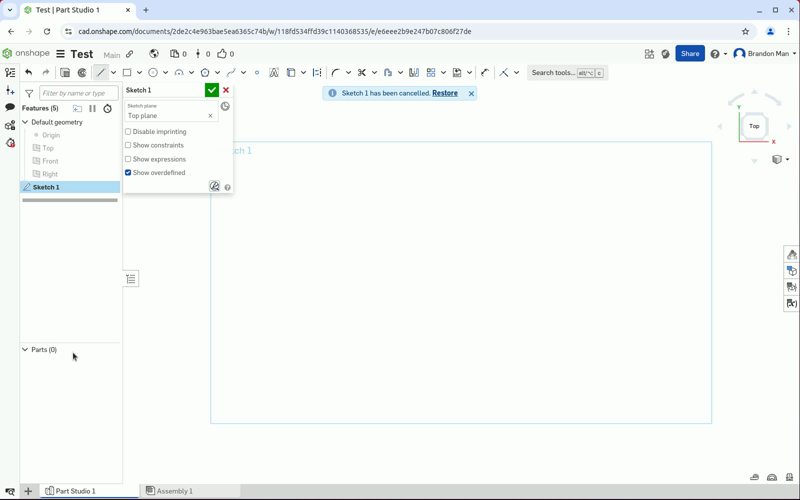
mouse_move(378, 347)
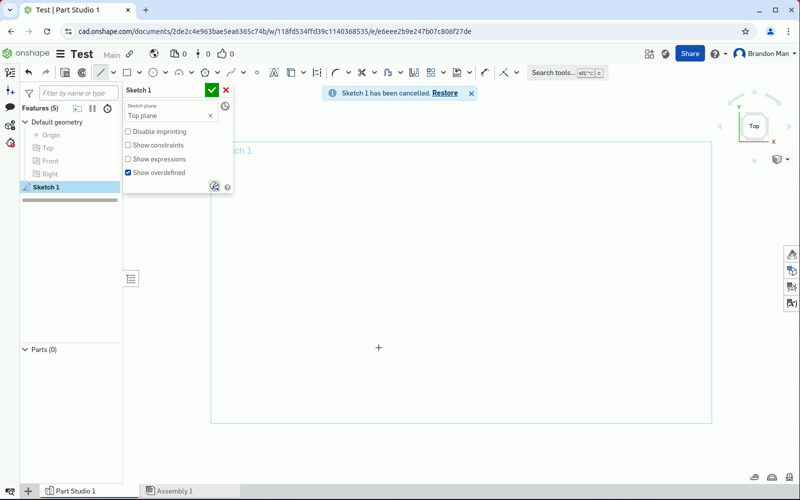
click(378, 347)
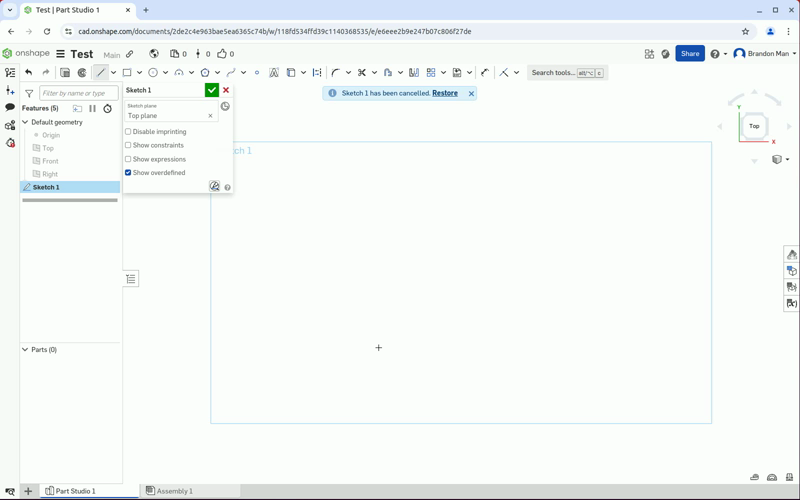
key_up(shift)
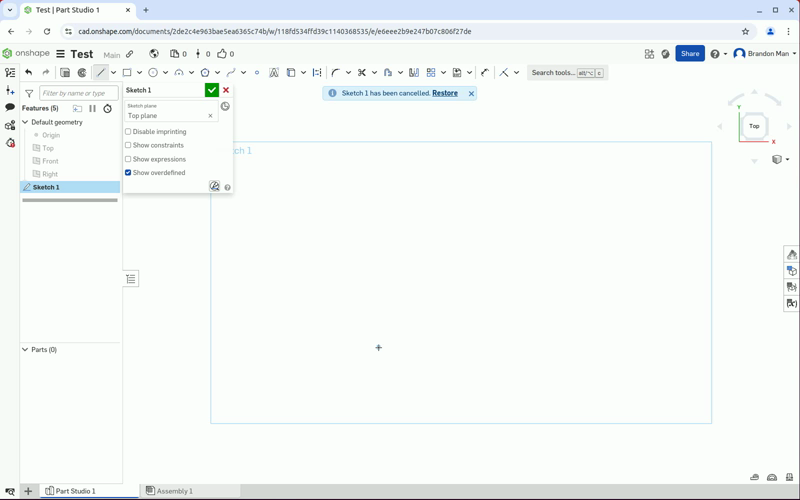
key_down(shift)
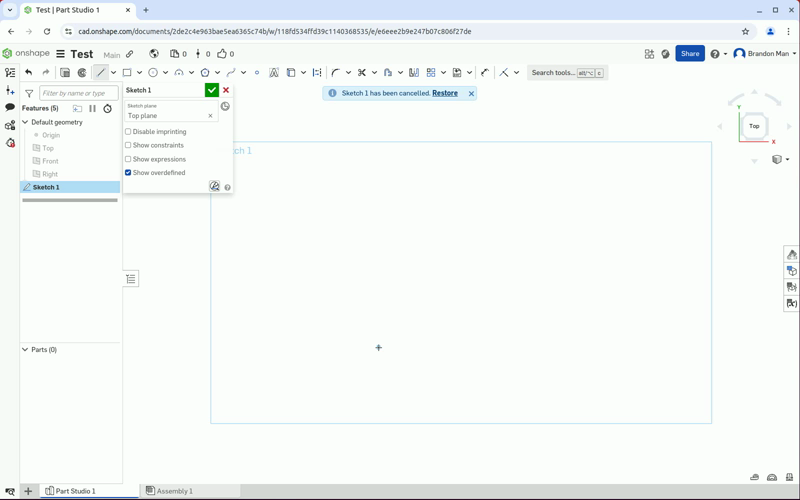
mouse_move(542, 347)
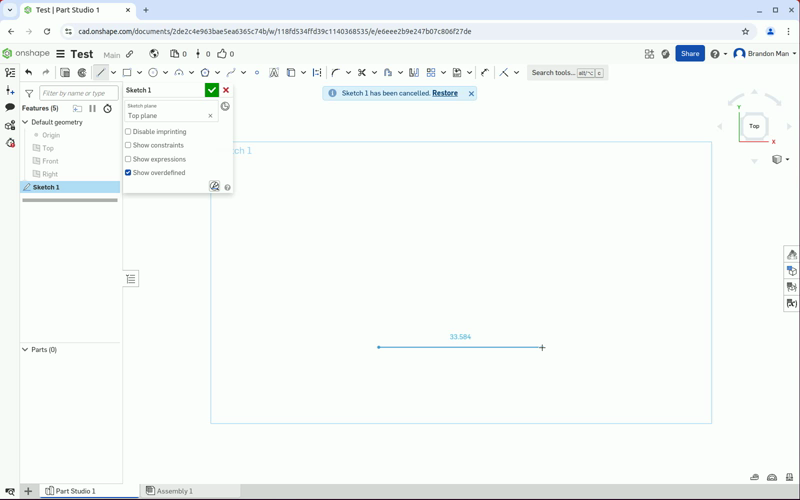
click(542, 347)
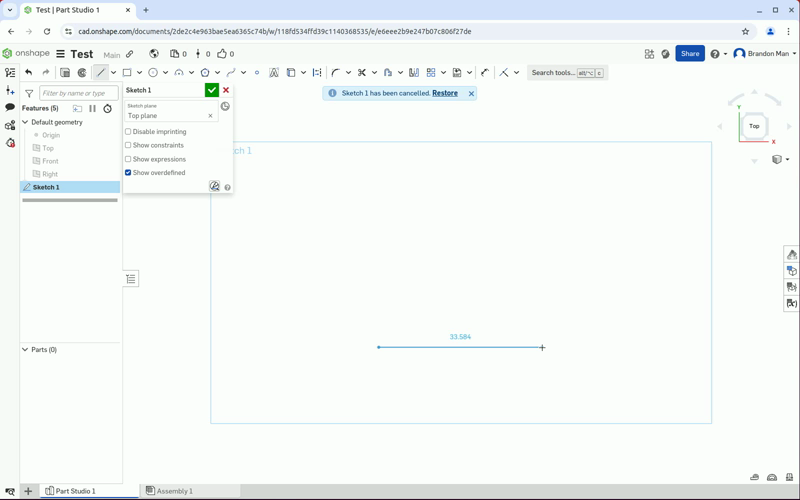
key_up(shift)
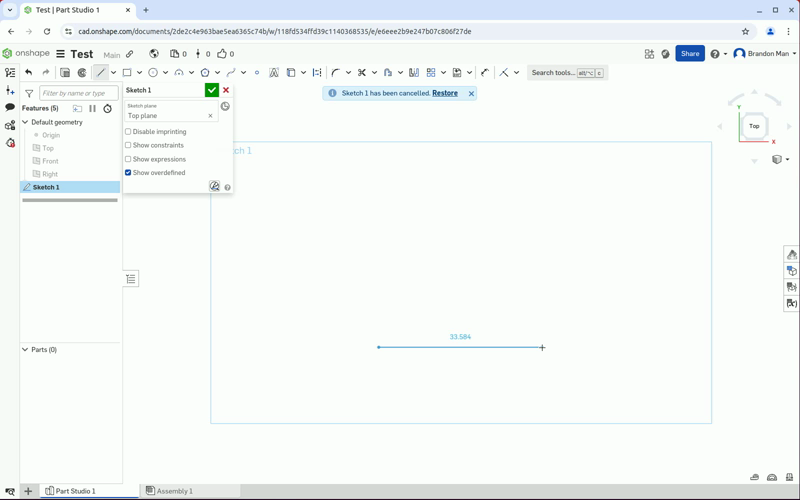
key_down(shift)
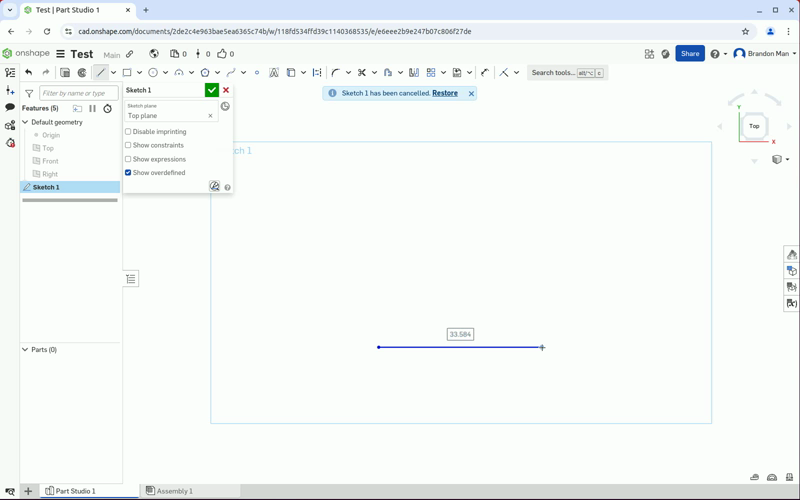
mouse_move(542, 218)
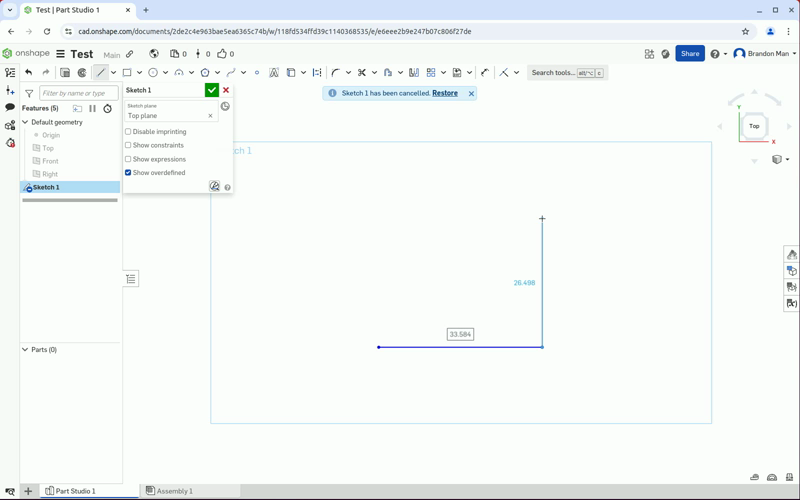
click(542, 218)
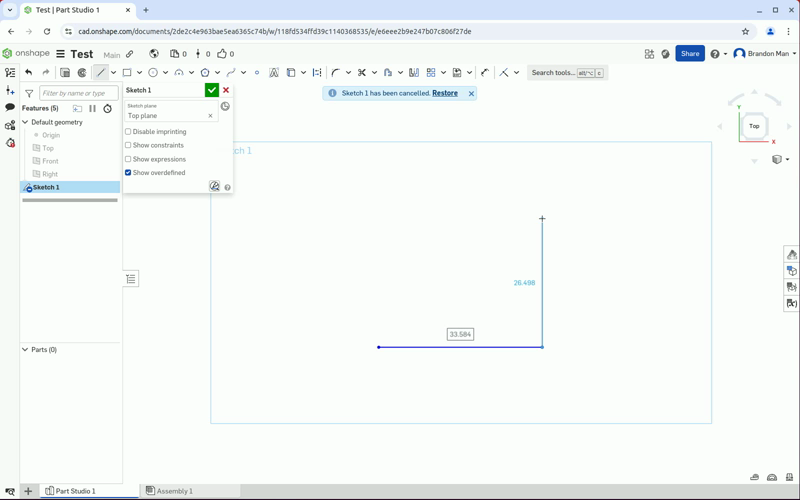
key_up(shift)
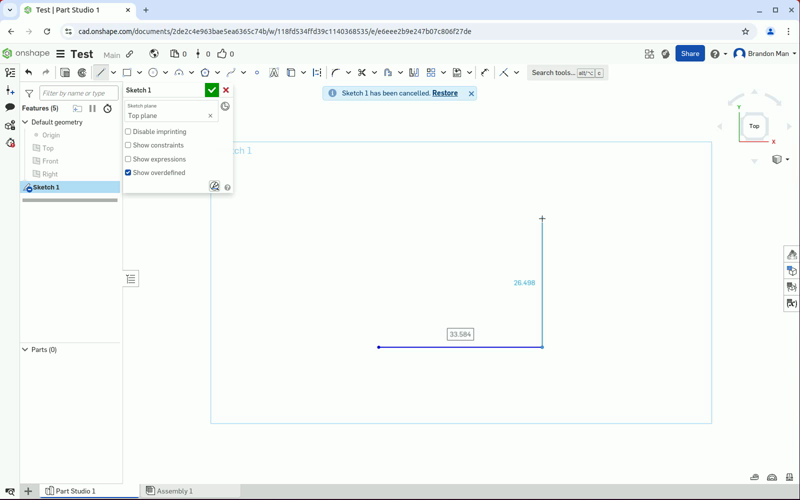
key_down(shift)
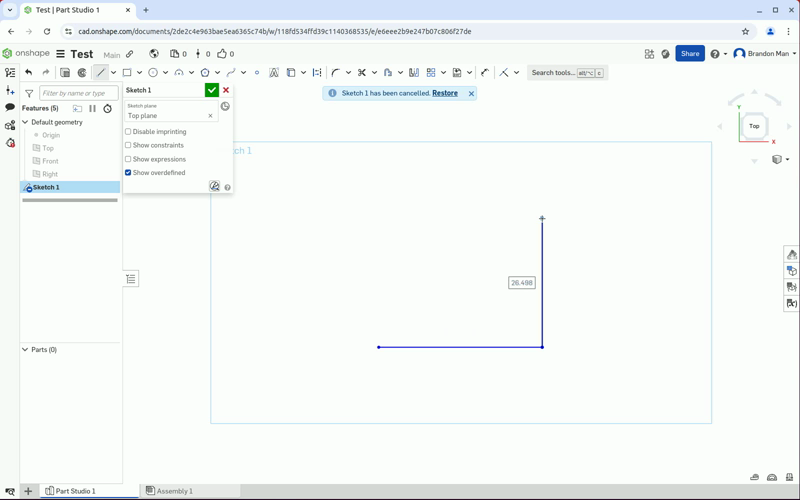
mouse_move(378, 218)
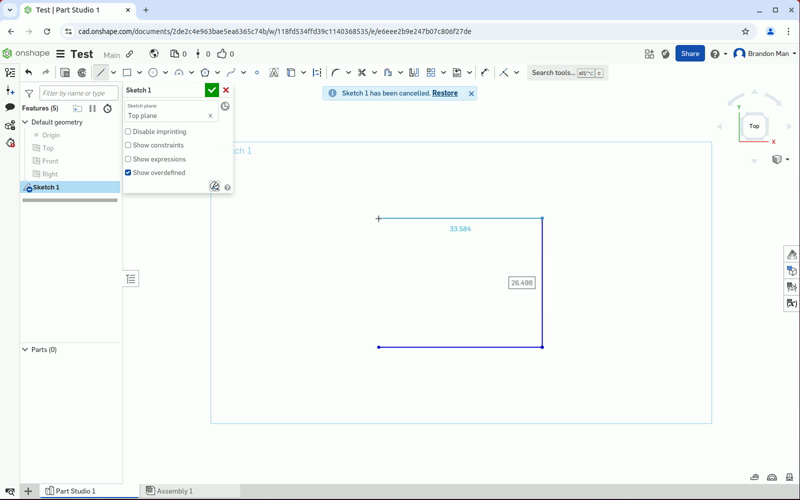
click(378, 218)
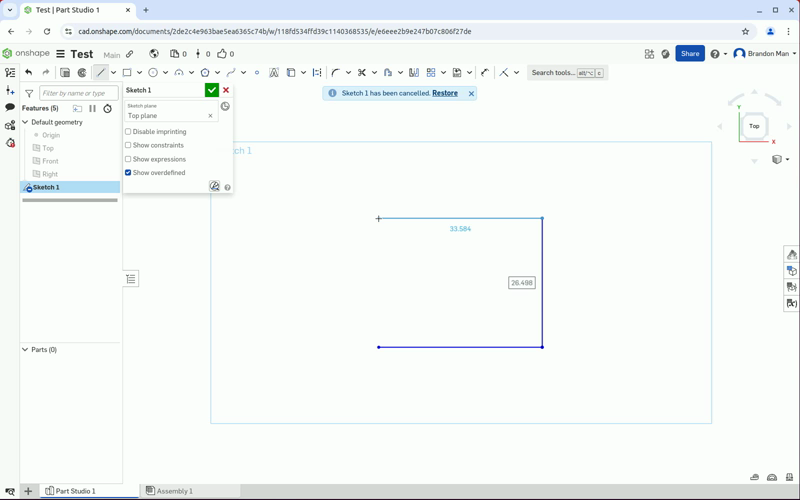
key_up(shift)
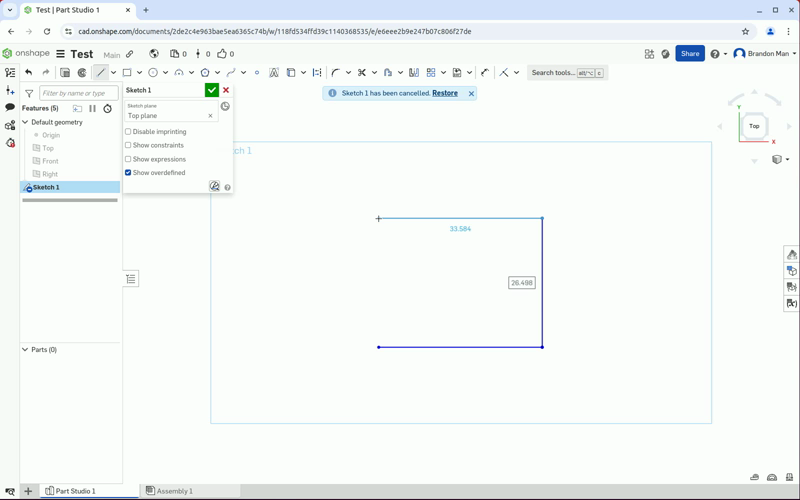
key_down(shift)
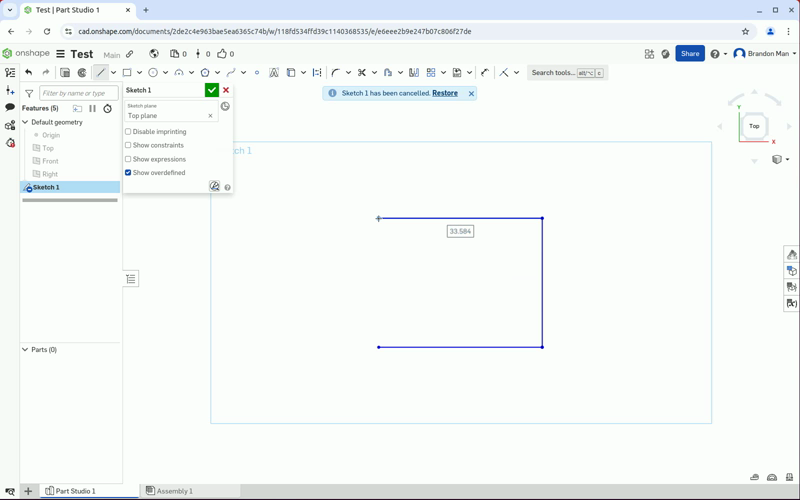
mouse_move(378, 347)
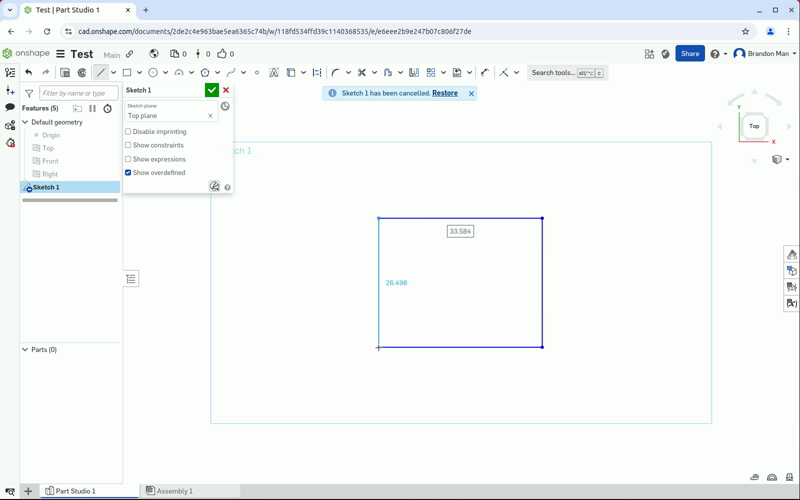
key_up(shift)
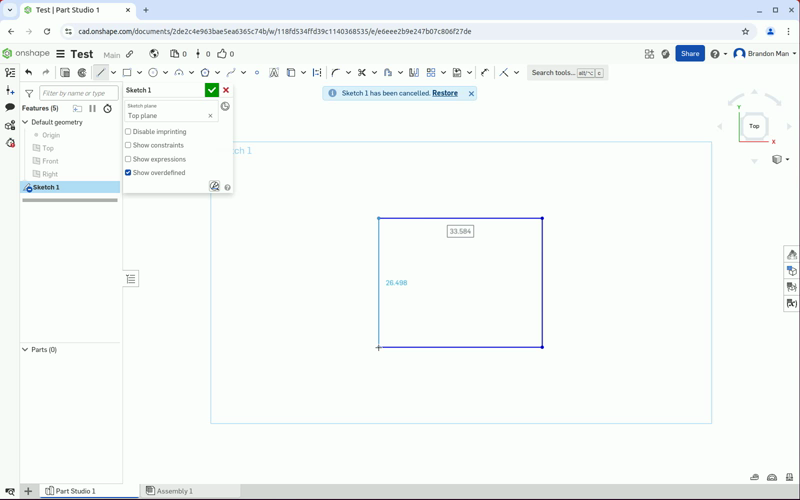
click(378, 347)
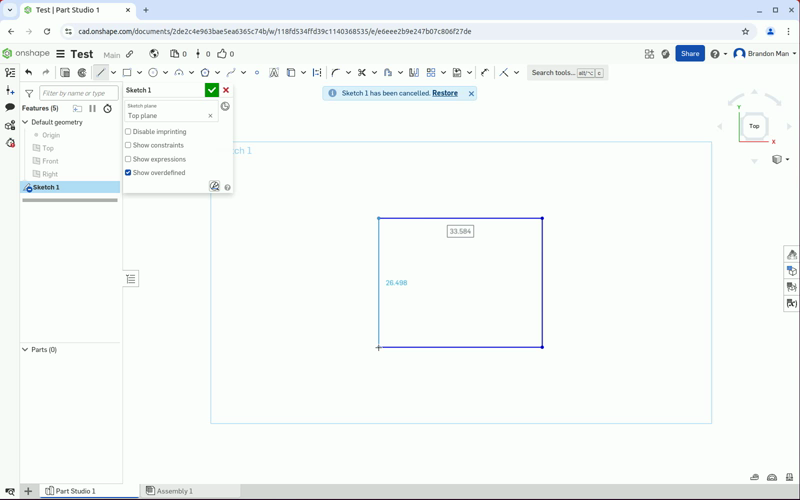
key(esc)
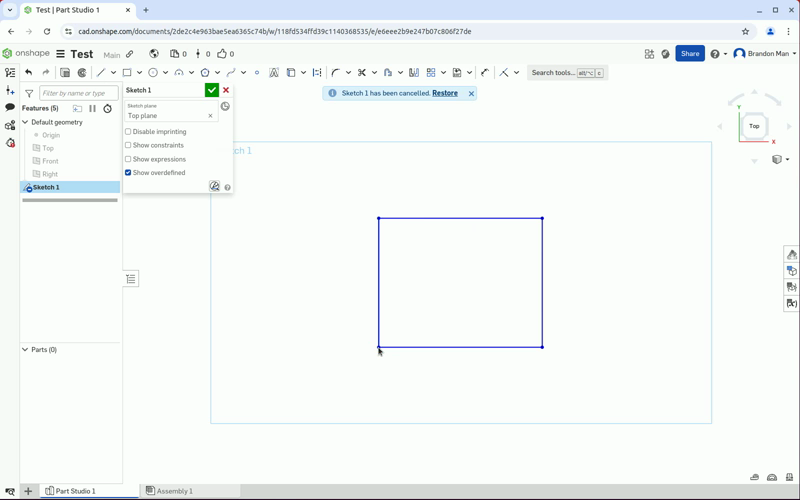
key(c)
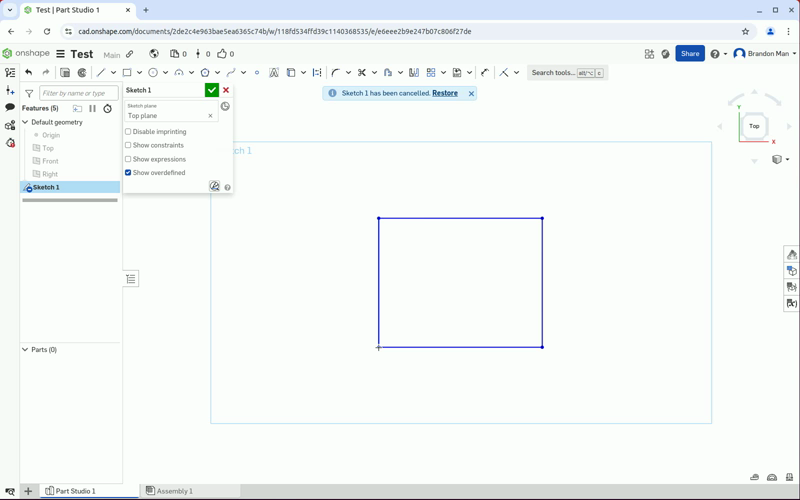
key_down(shift)
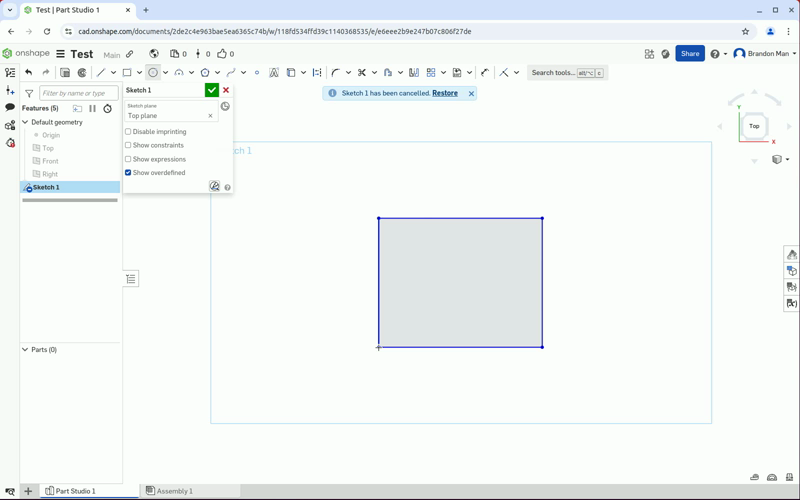
mouse_move(461, 283)
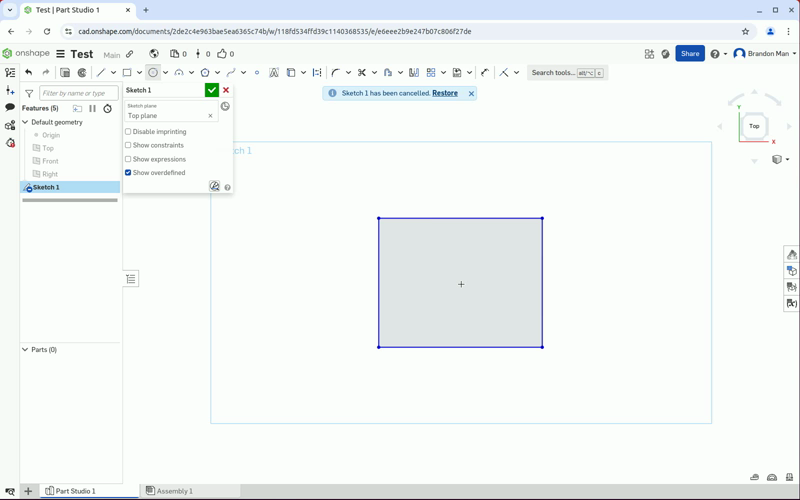
click(461, 283)
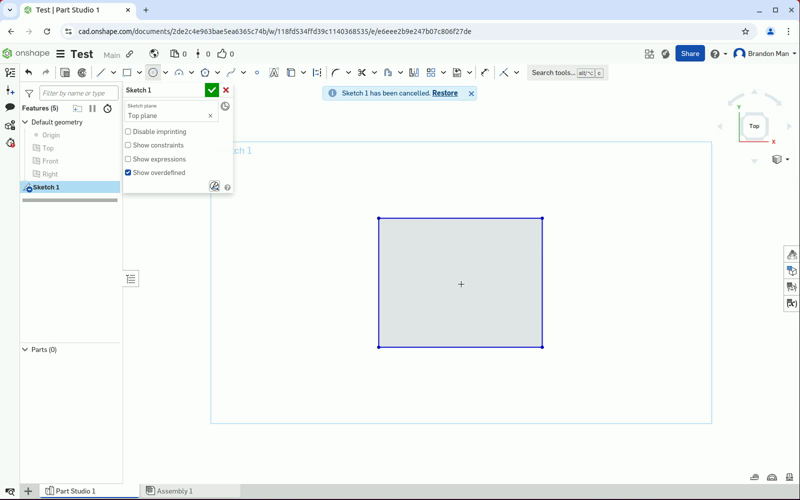
key_up(shift)
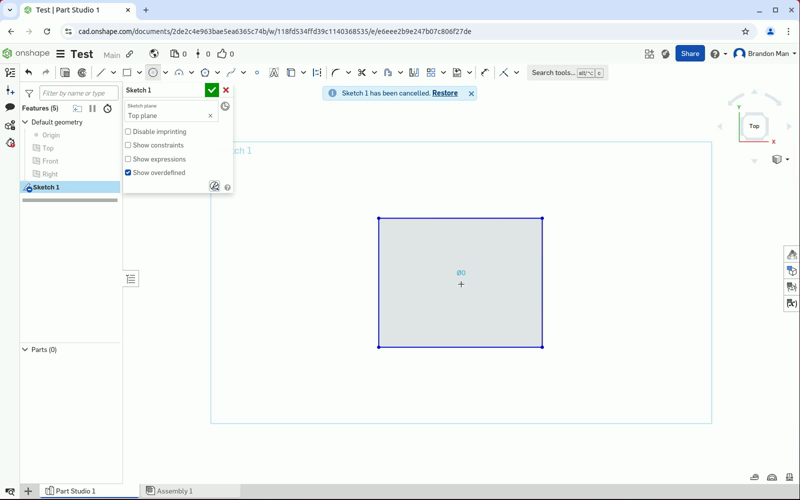
mouse_move(514, 283)
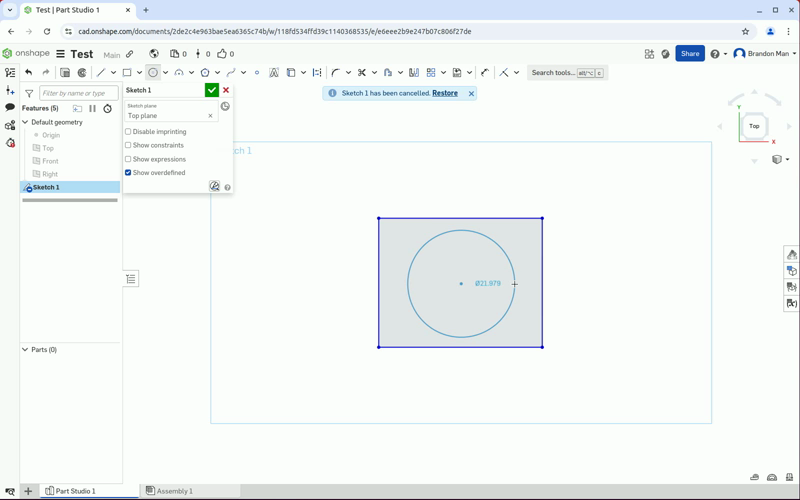
click(514, 283)
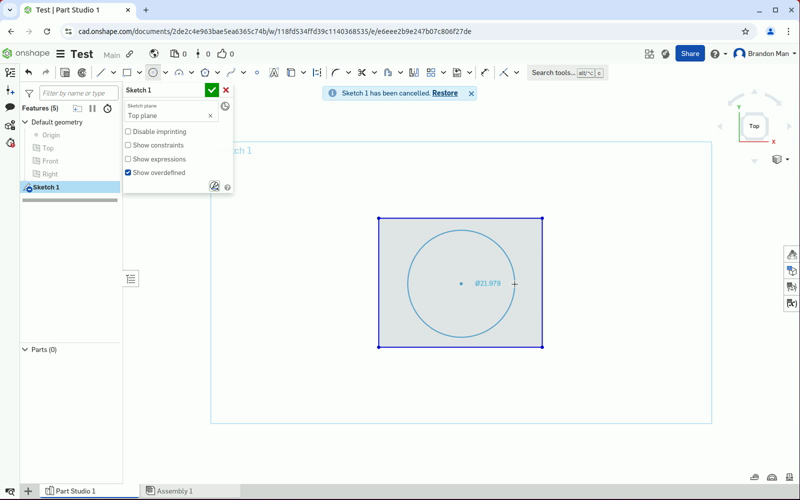
key(esc)
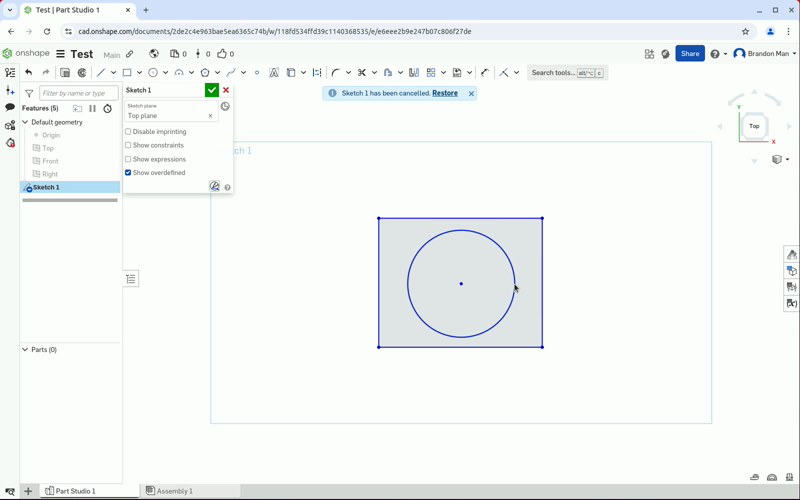
mouse_move(511, 326)
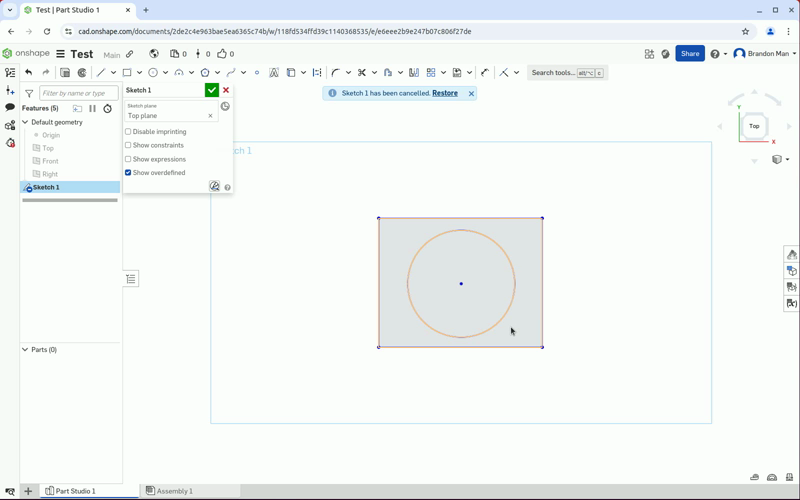
click(511, 326)
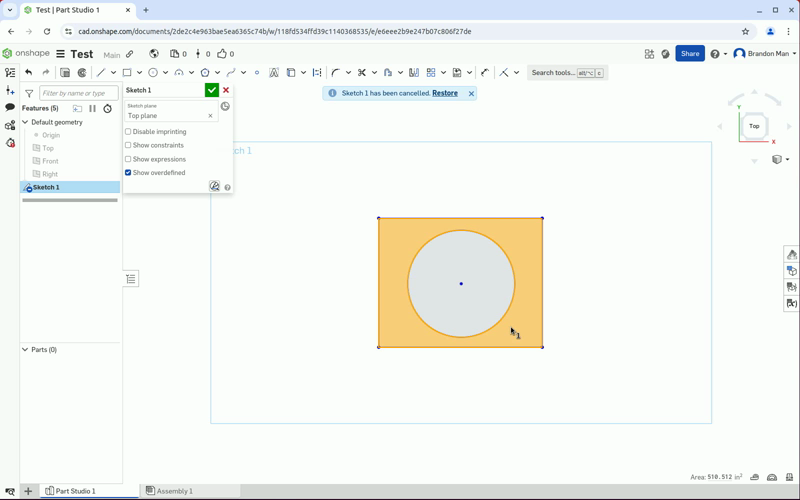
mouse_move(73, 352)
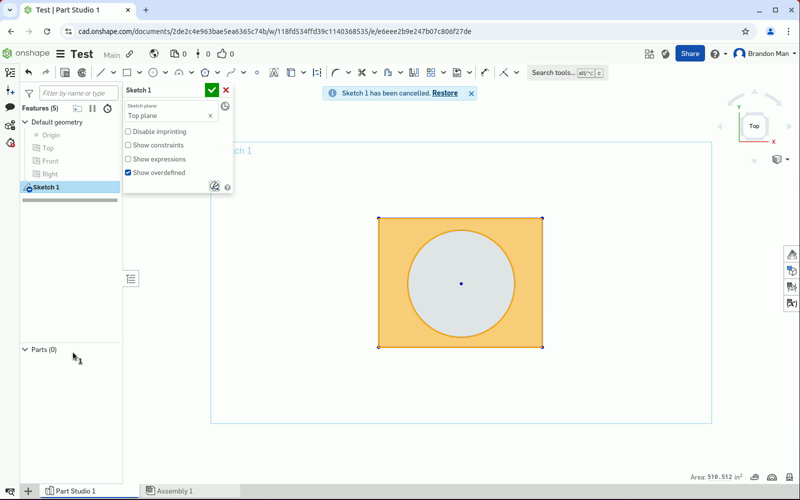
key(shift+y)
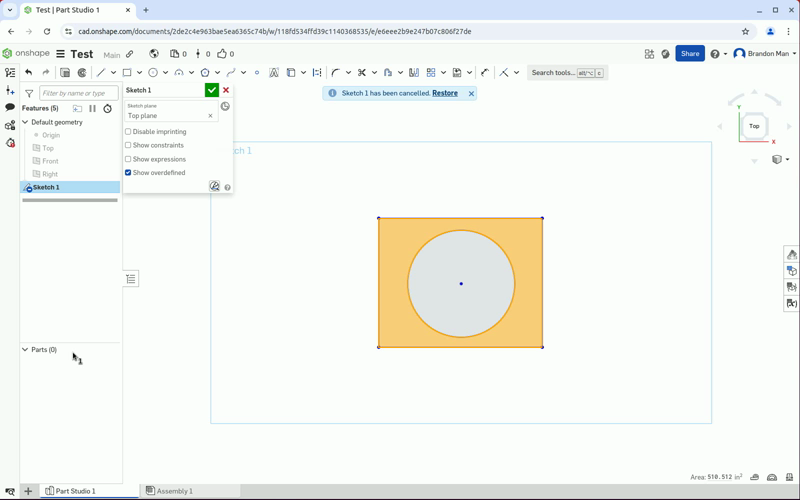
key(shift+e)
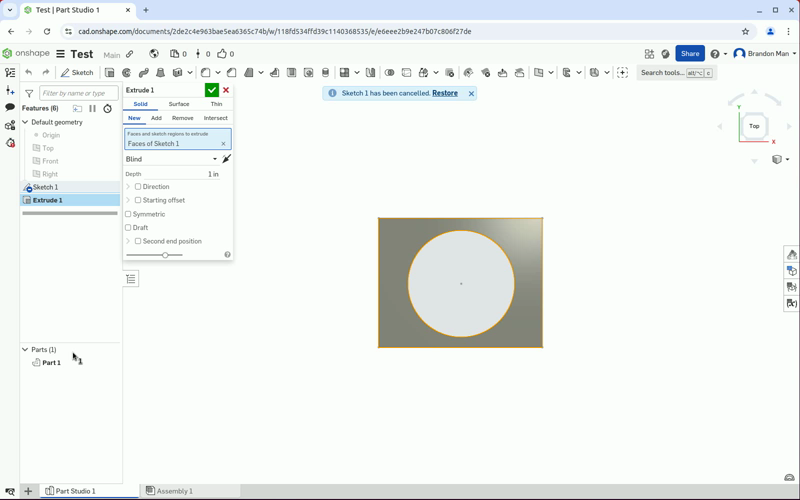
mouse_move(143, 106)
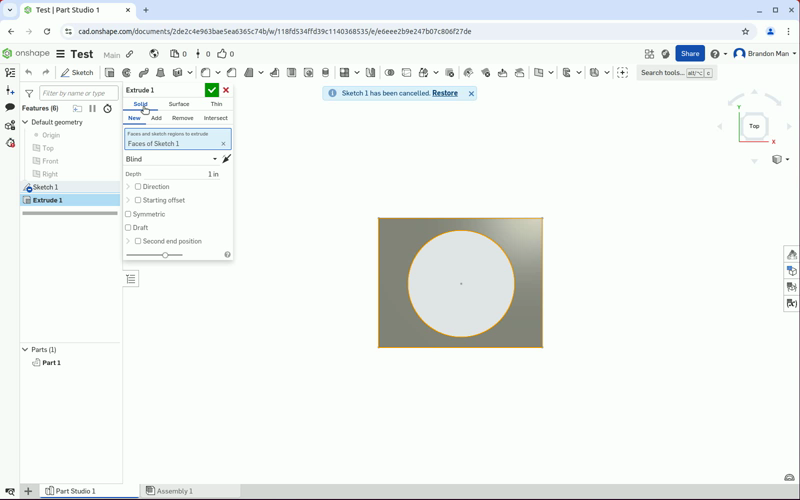
click(143, 106)
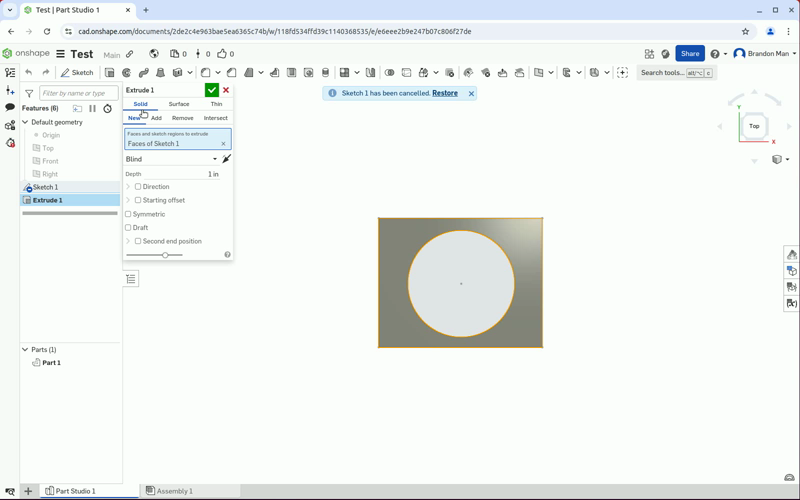
mouse_move(137, 120)
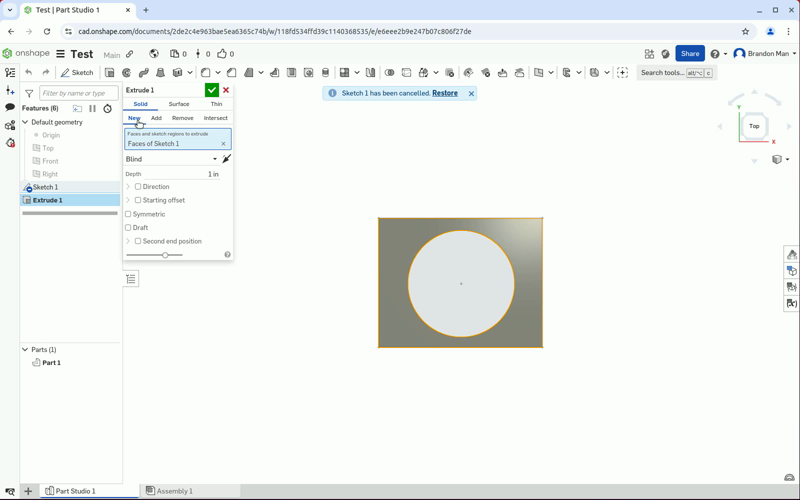
click(137, 120)
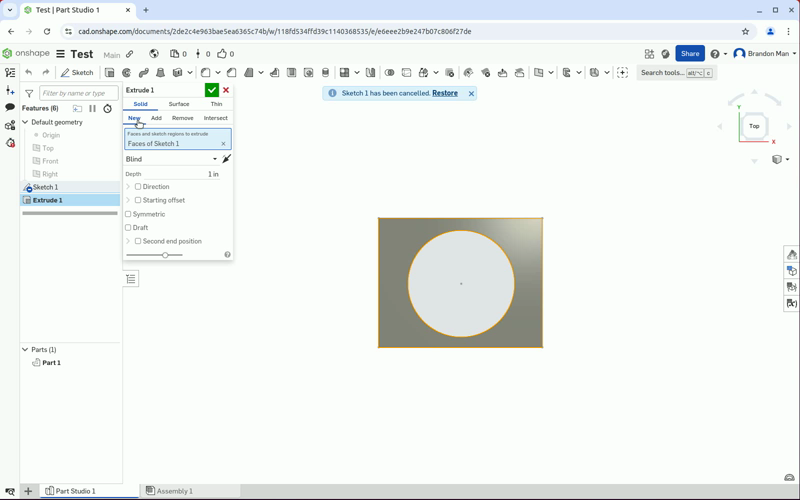
key(tab, 4)
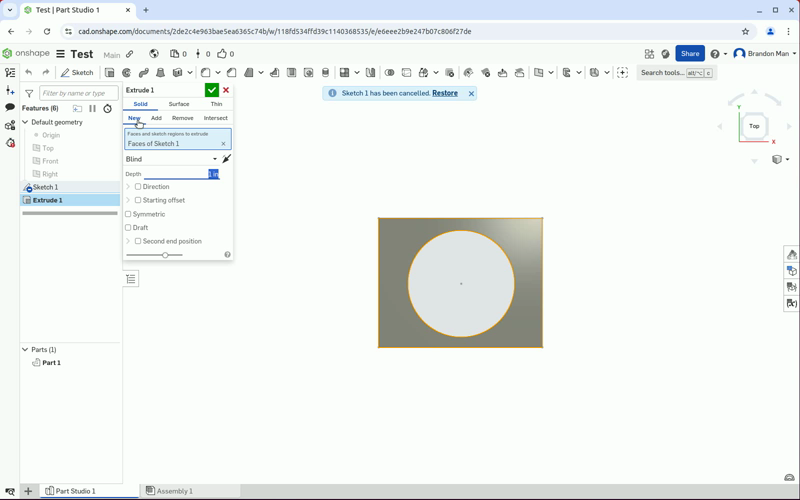
text(-13.239)
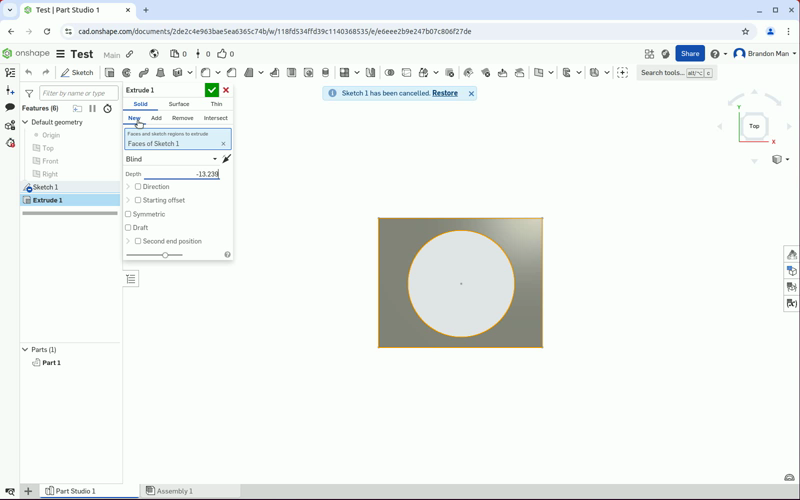
key(enter)
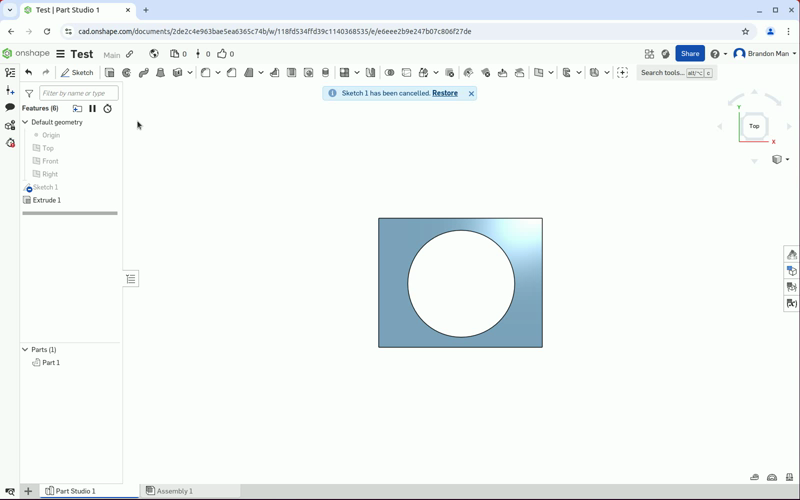
key(shift+h)
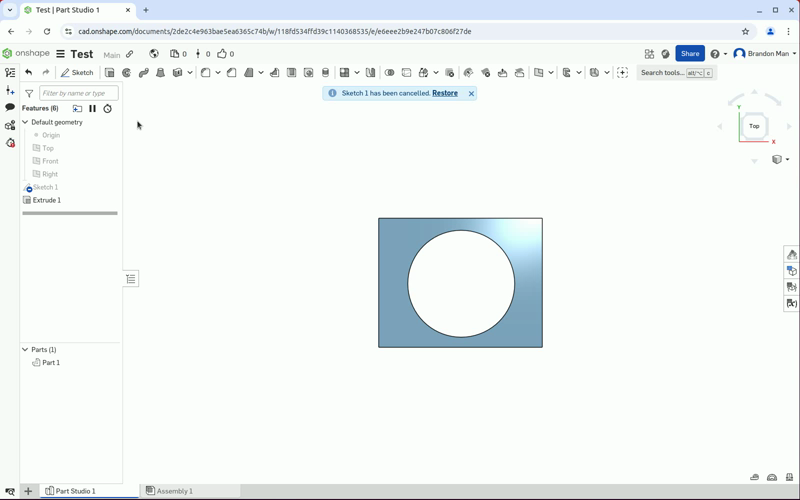
key(shift+h)
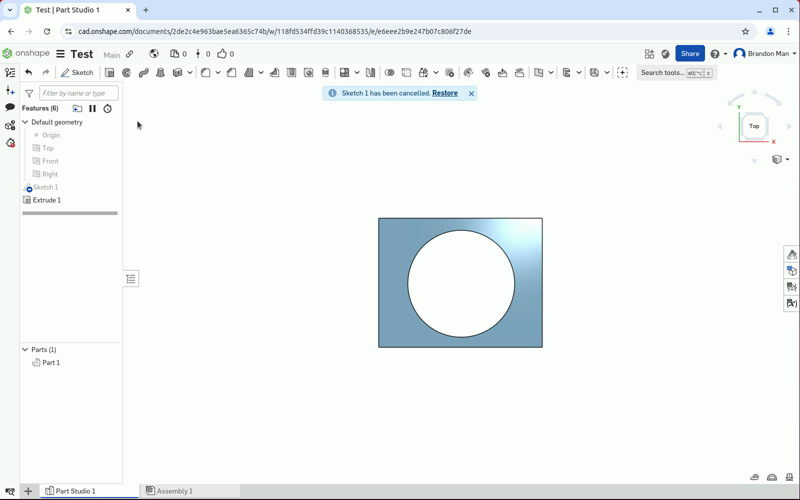
mouse_move(73, 189)
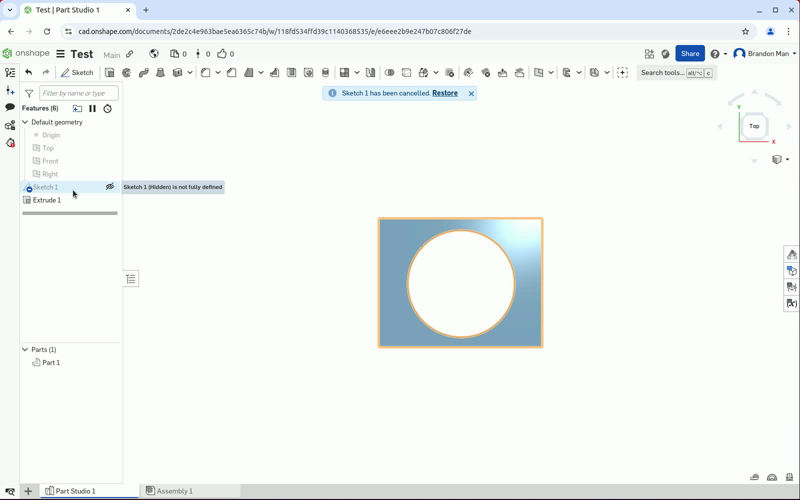
click(73, 189)
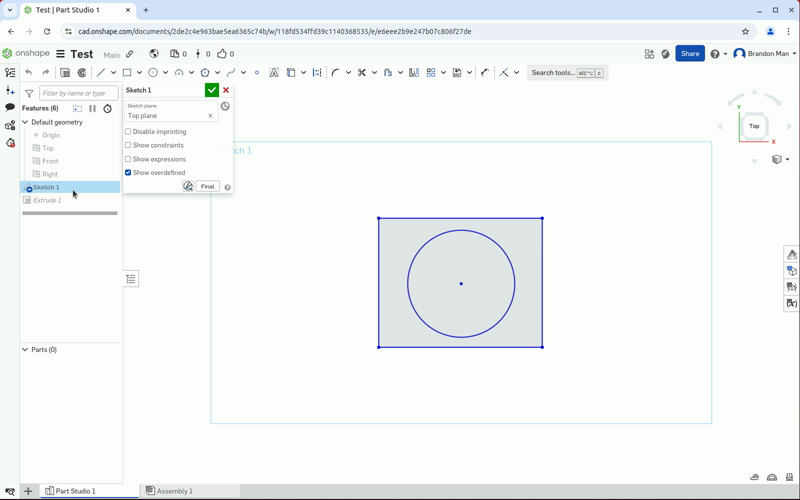
mouse_move(229, 92)
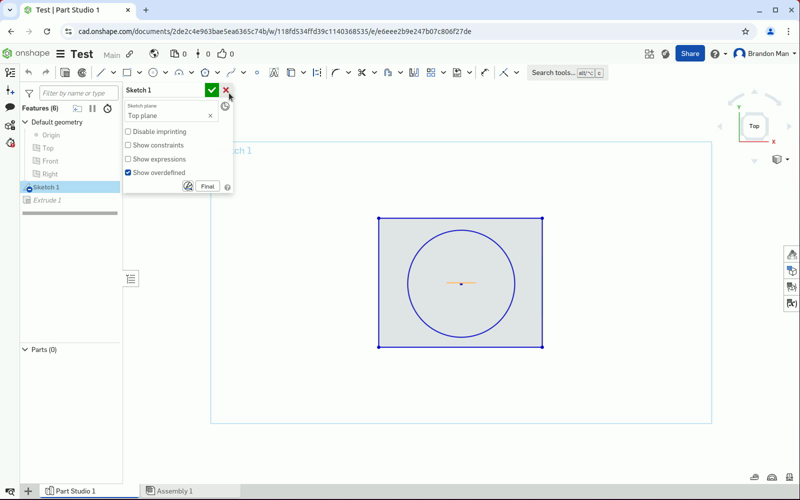
click(229, 92)
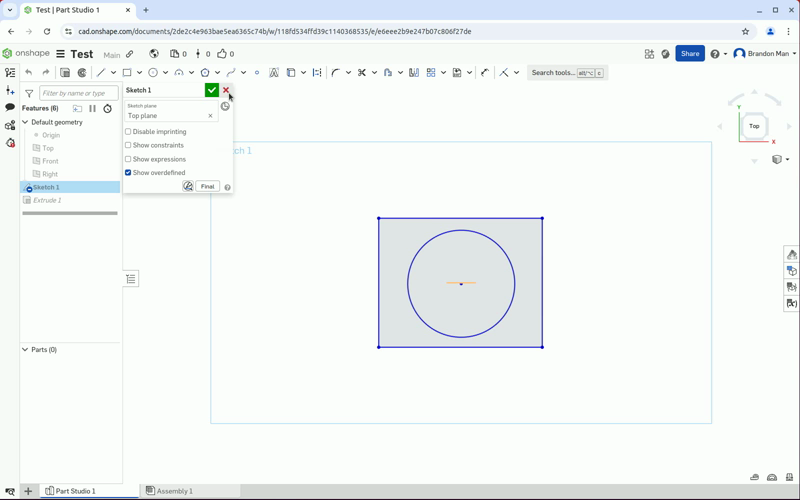
key(shift+s)
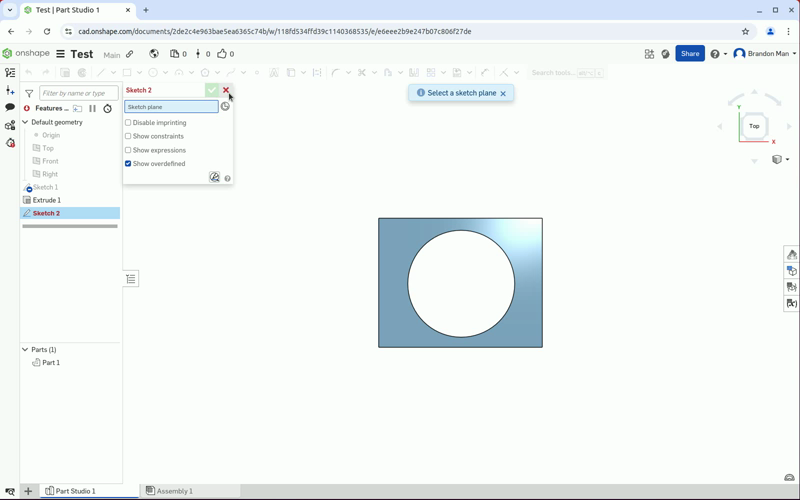
mouse_move(73, 150)
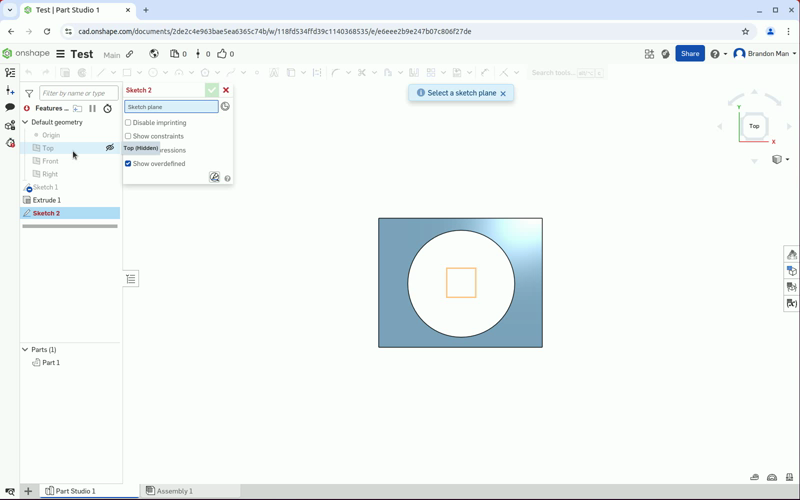
click(73, 150)
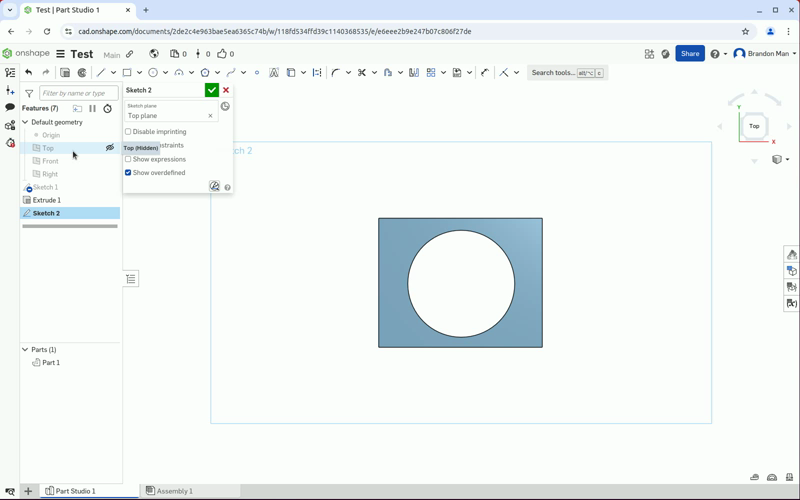
mouse_move(73, 352)
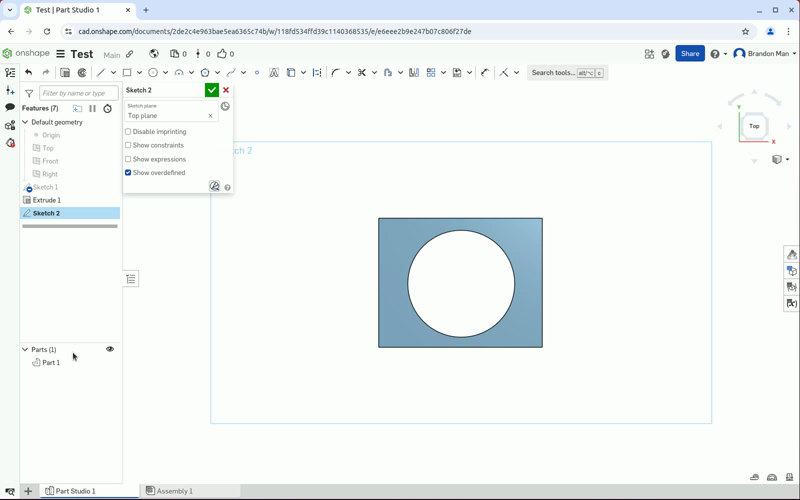
key(y)
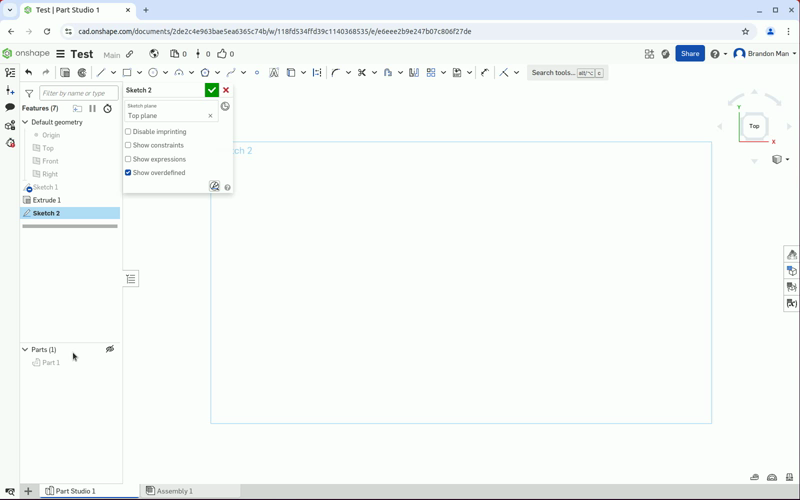
key(c)
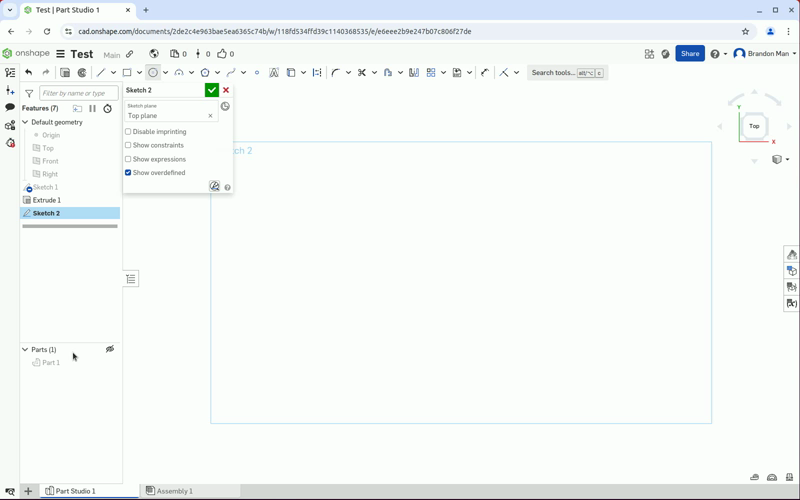
key_down(shift)
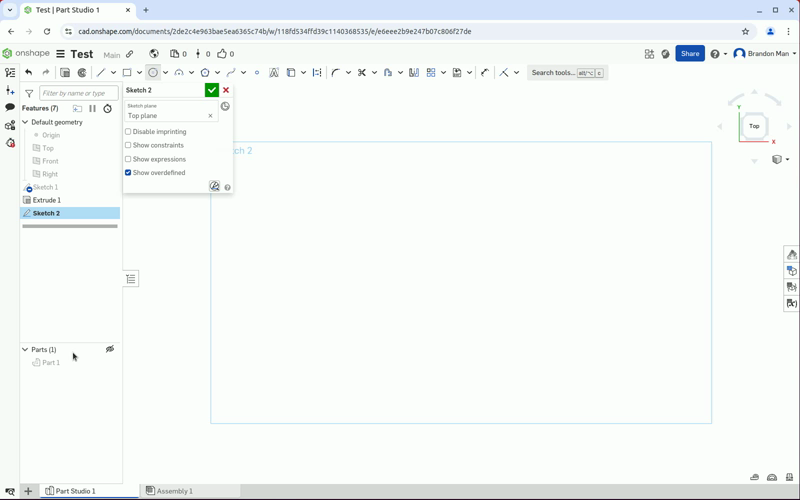
mouse_move(460, 282)
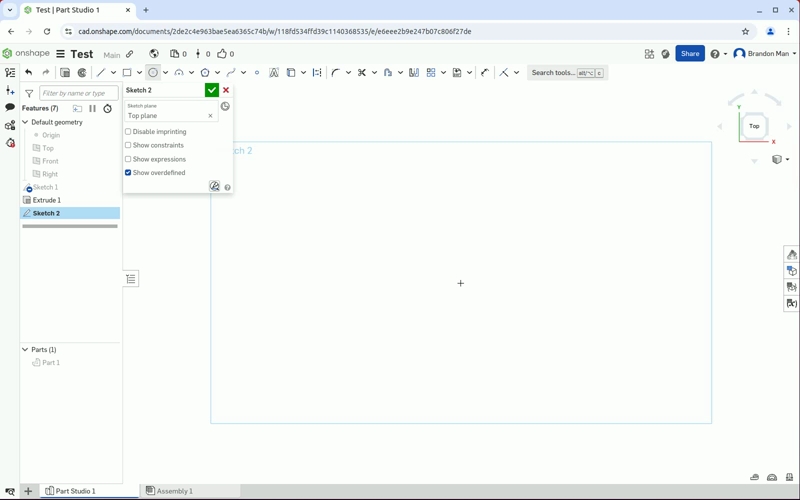
click(460, 282)
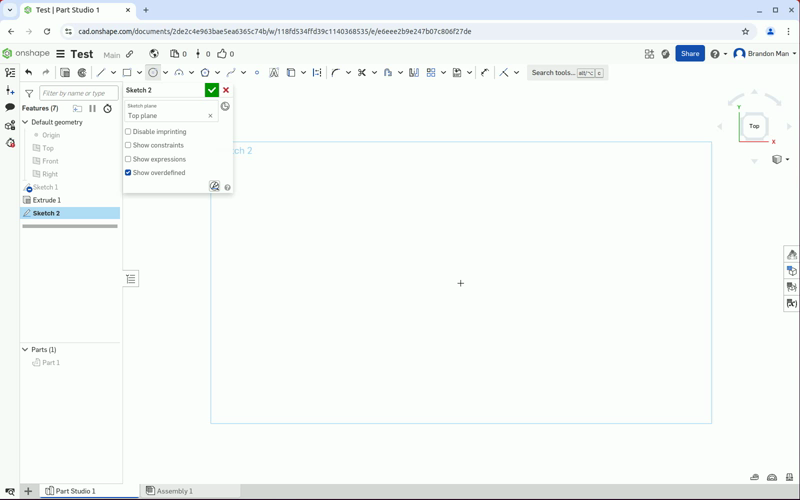
key_up(shift)
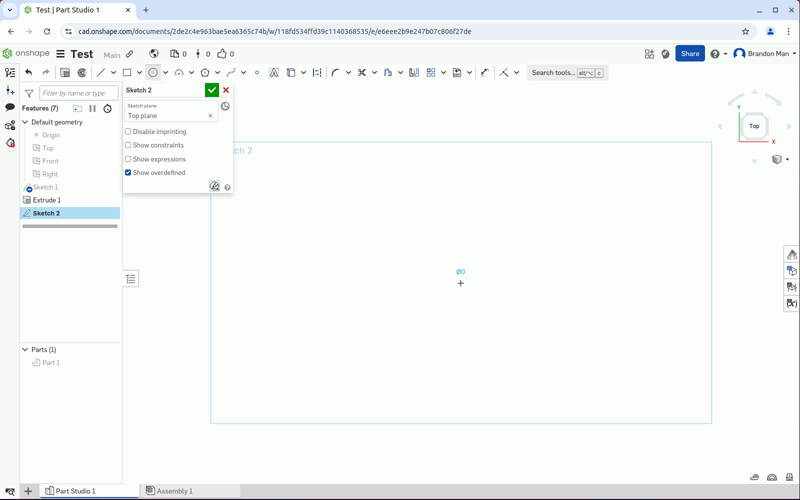
mouse_move(514, 282)
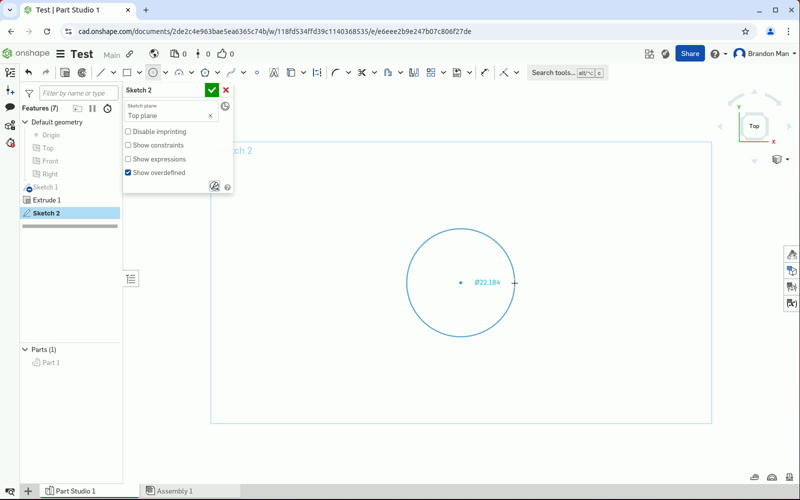
click(514, 282)
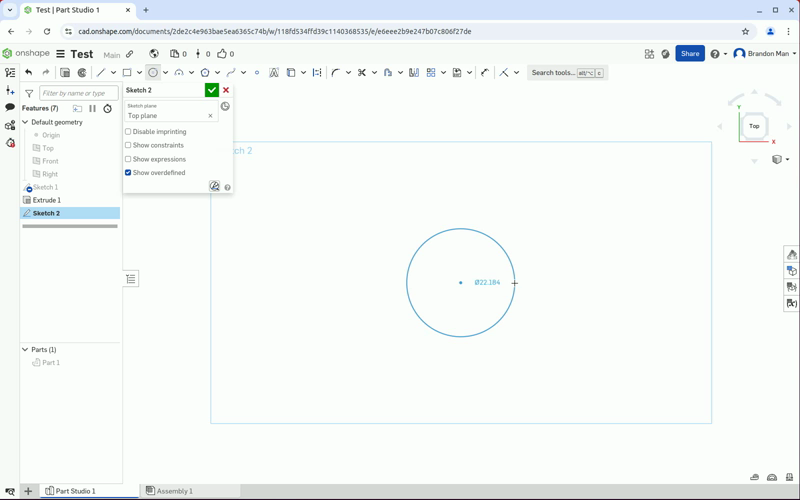
key(esc)
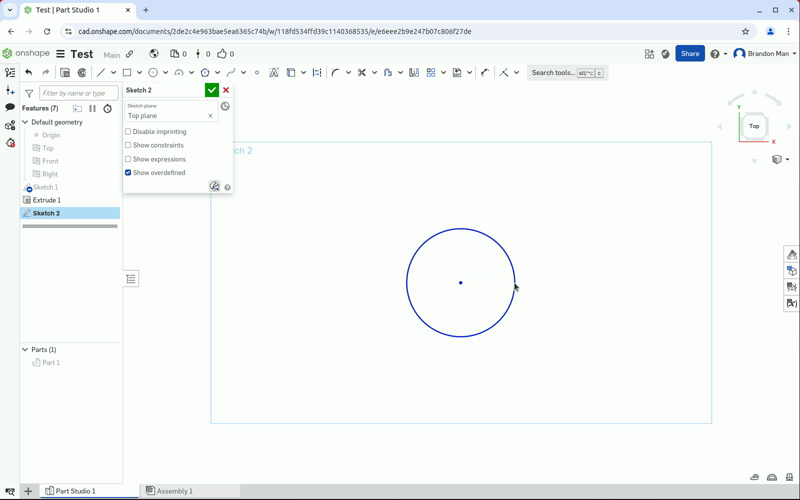
mouse_move(426, 275)
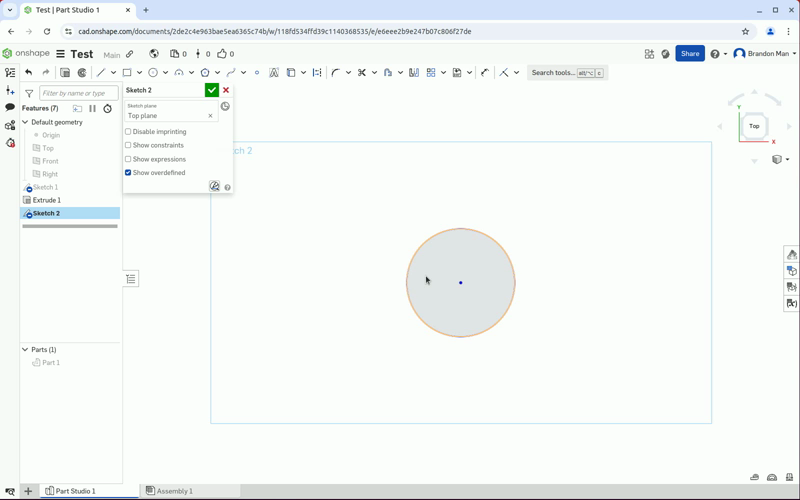
click(426, 275)
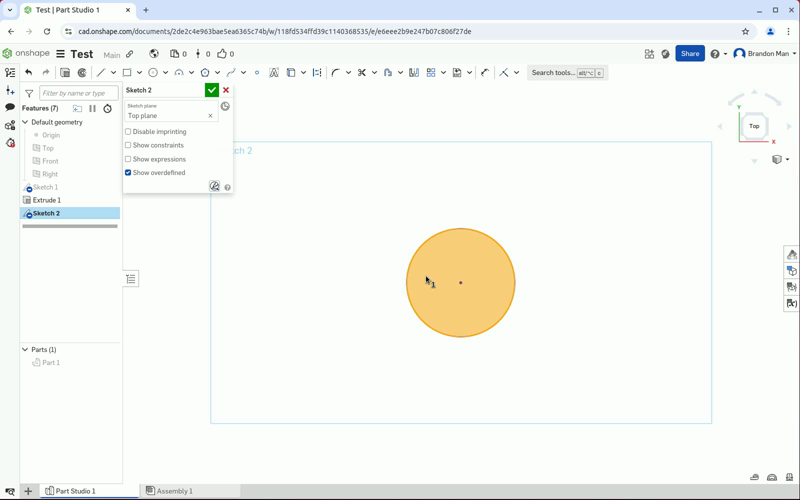
mouse_move(73, 352)
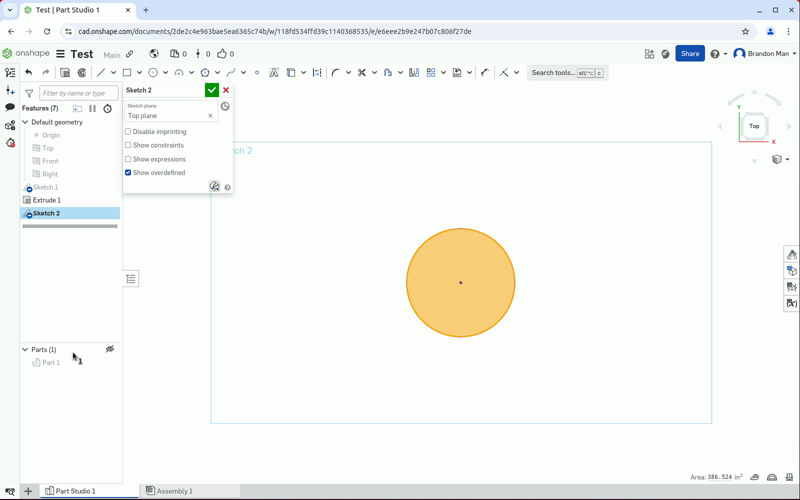
key(shift+y)
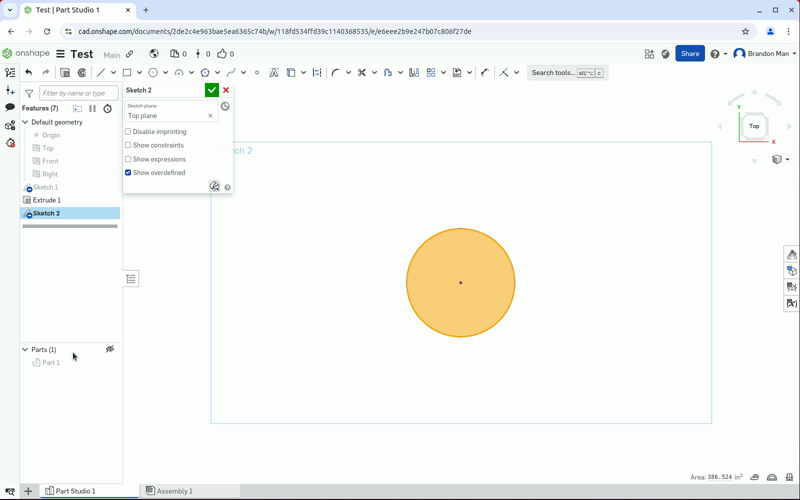
key(shift+e)
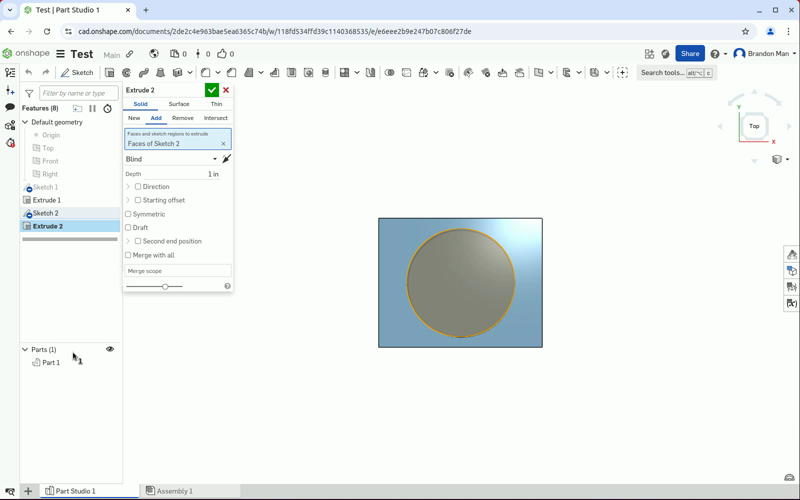
mouse_move(143, 106)
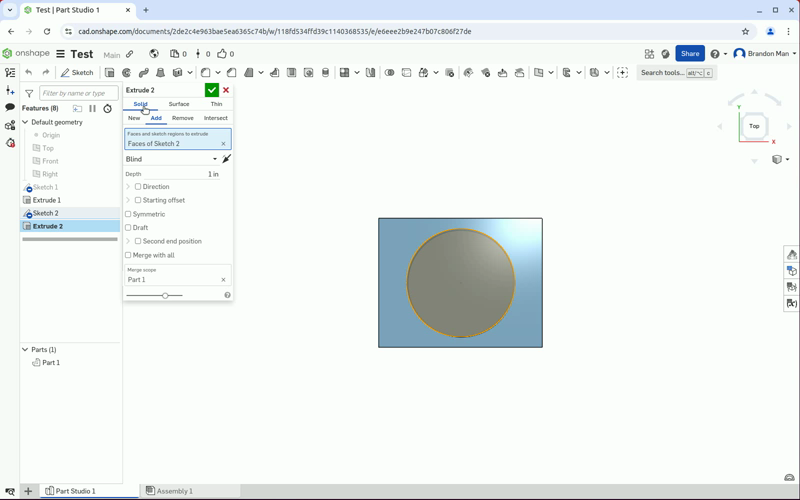
click(143, 106)
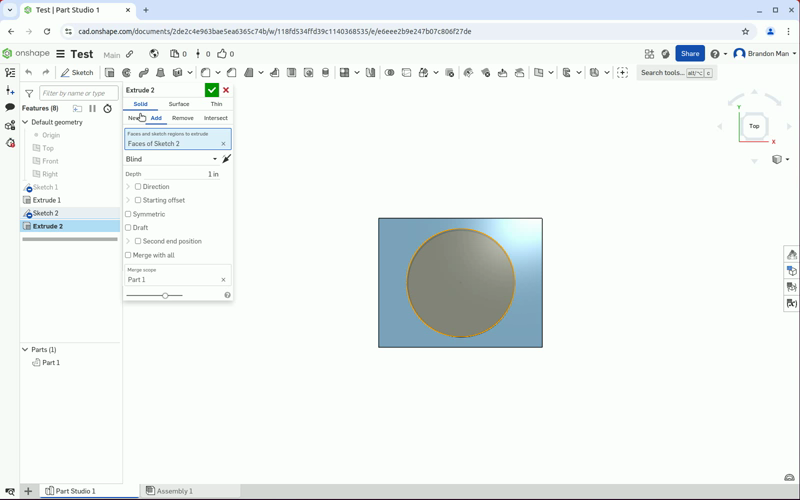
mouse_move(137, 120)
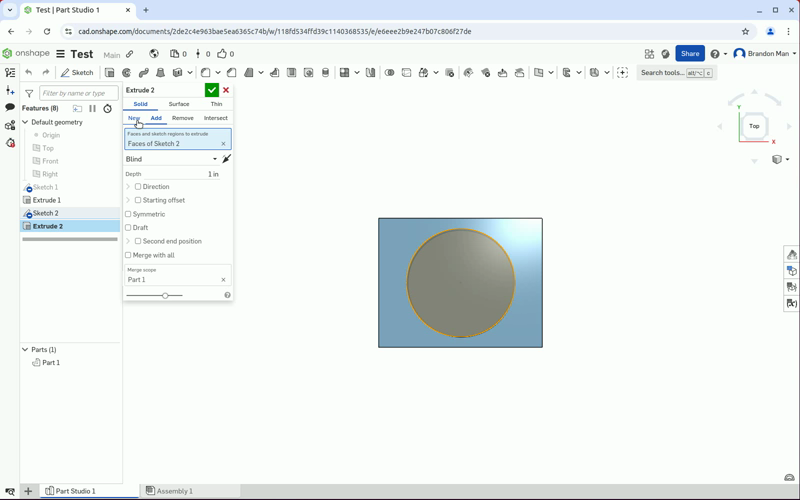
click(137, 120)
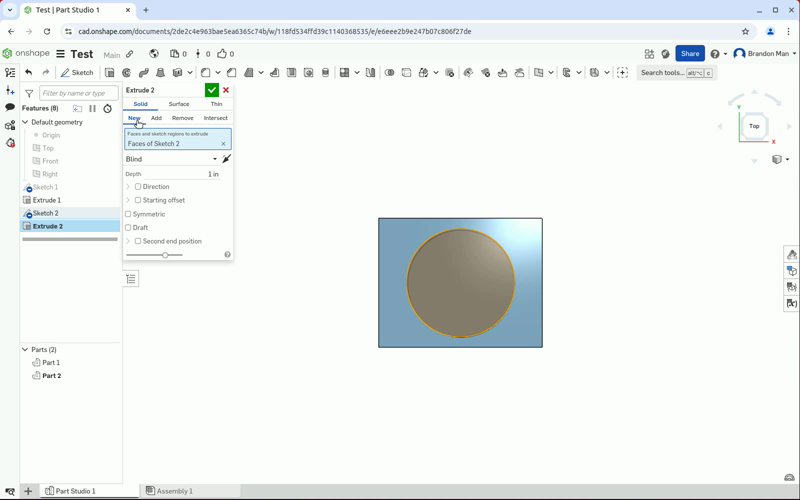
key(tab, 4)
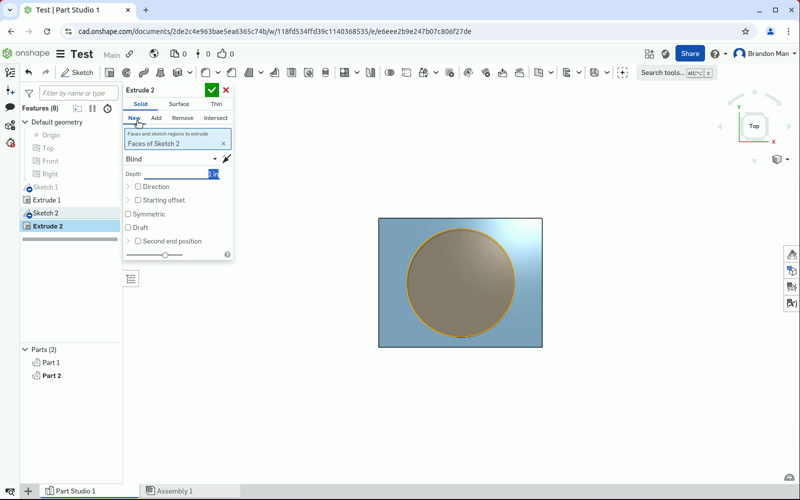
text(-13.239)
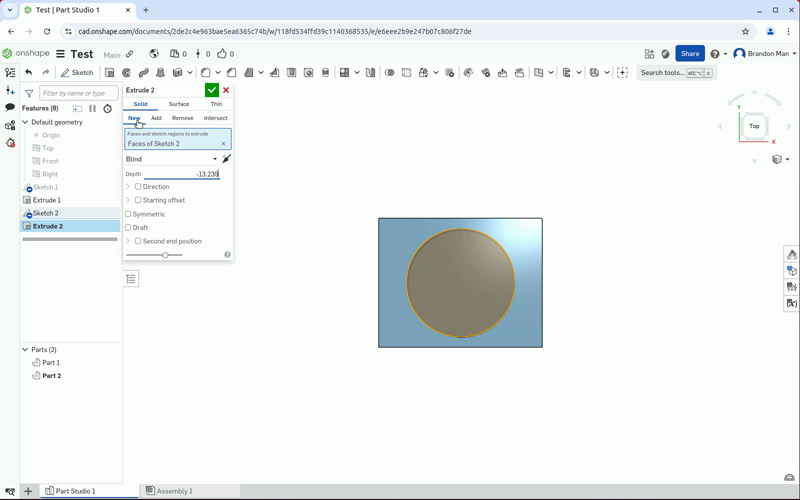
key(enter)
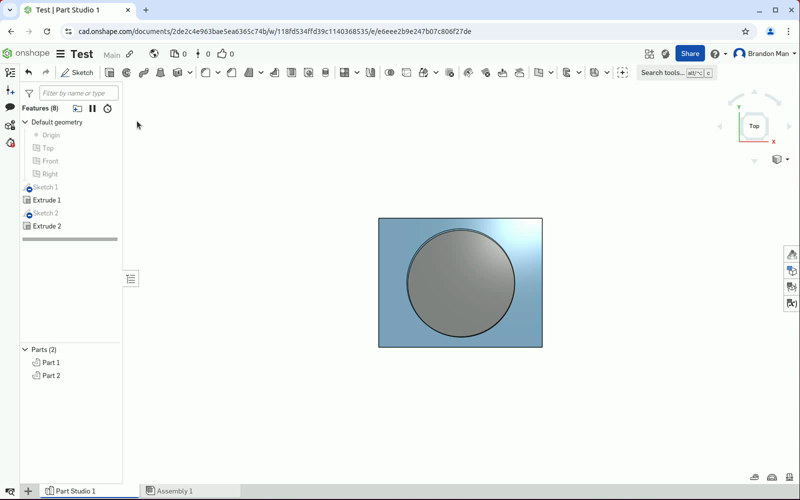
key(shift+h)
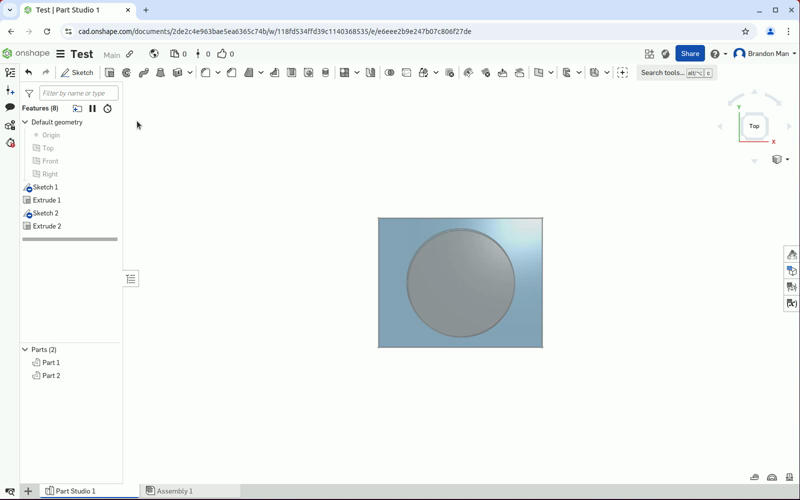
key(shift+h)
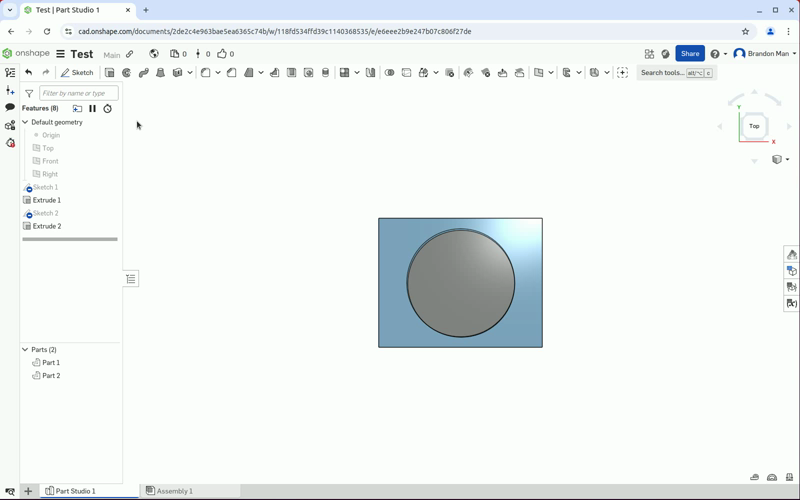
mouse_move(73, 189)
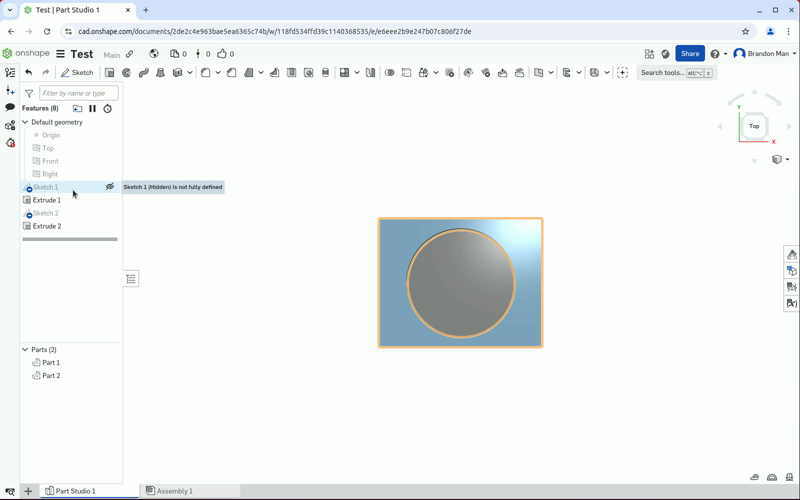
click(73, 189)
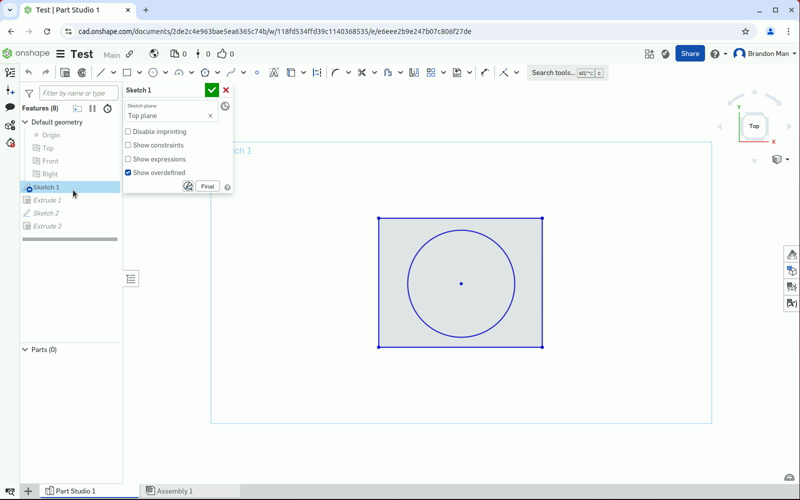
mouse_move(229, 92)
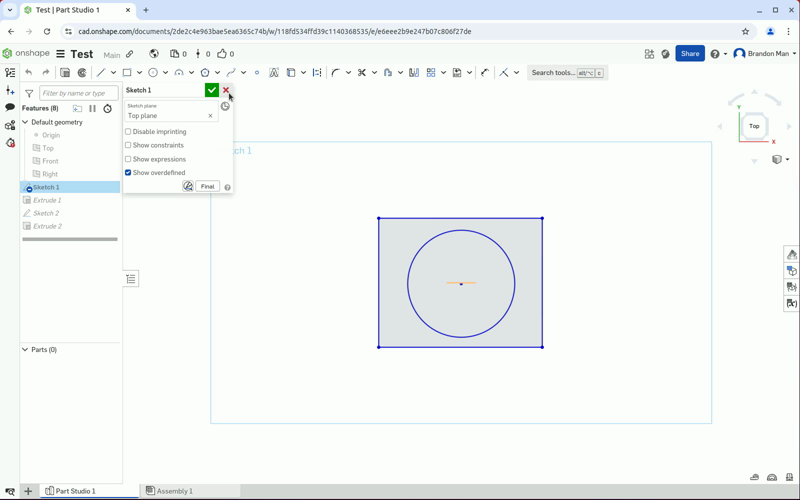
click(229, 92)
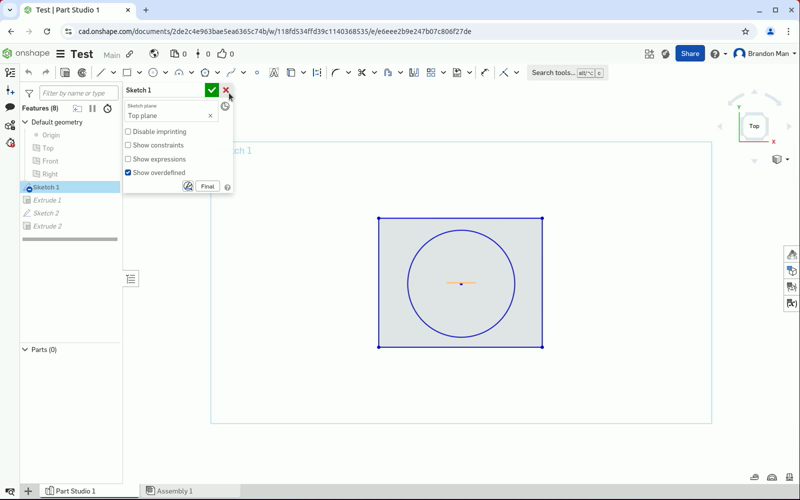
key(shift+s)
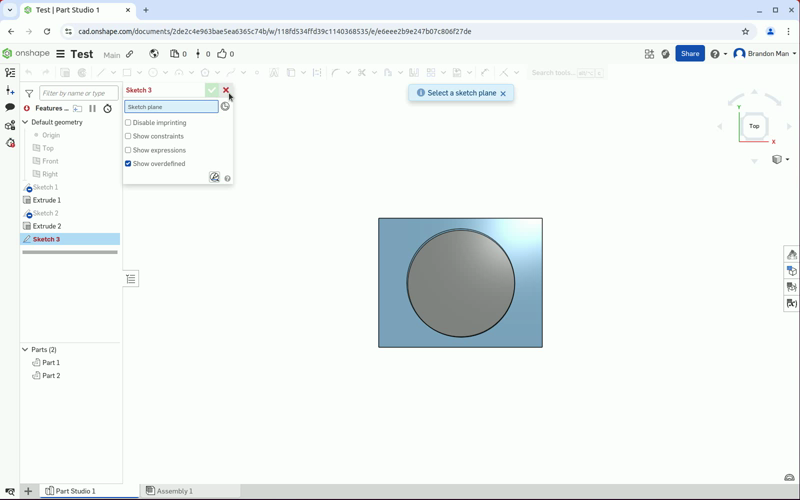
mouse_move(73, 150)
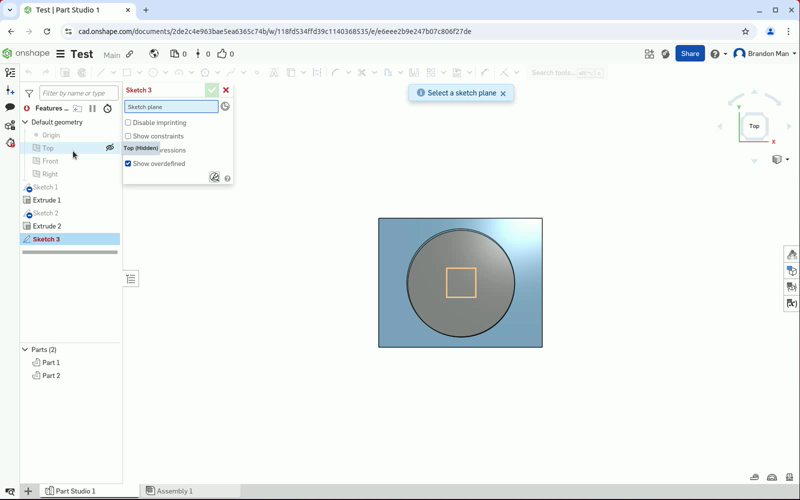
click(73, 150)
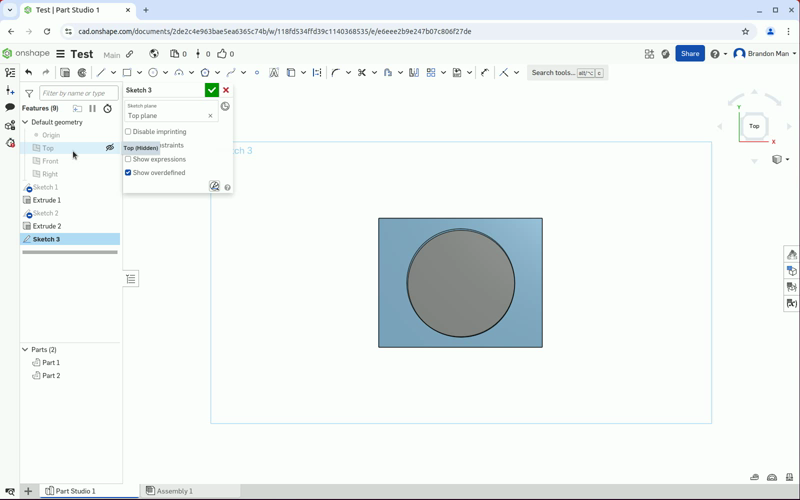
mouse_move(73, 352)
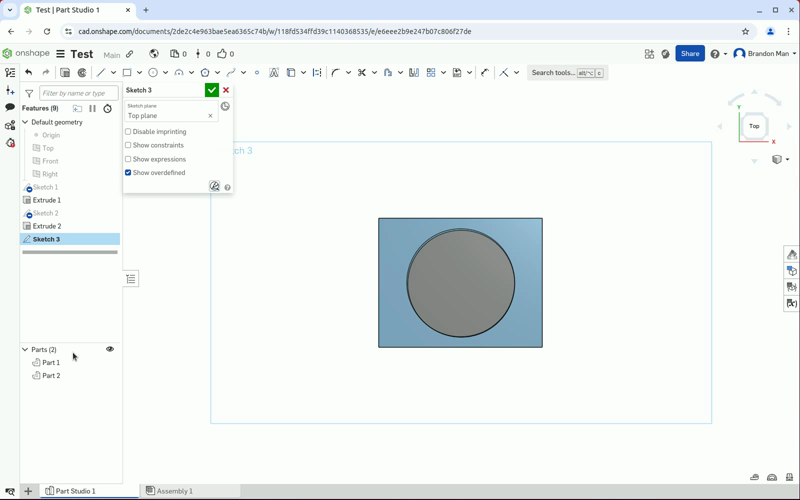
key(y)
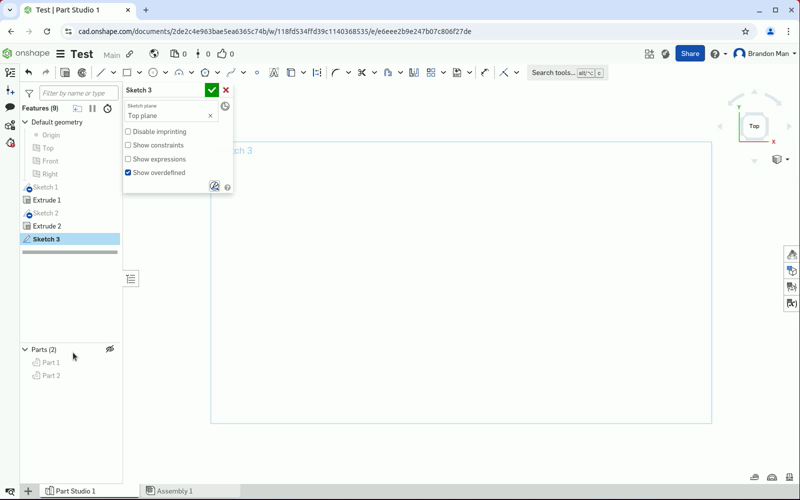
key(c)
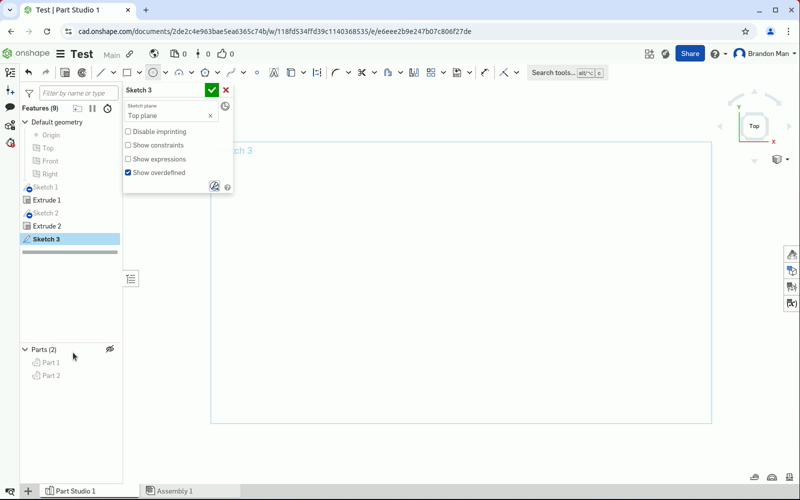
key_down(shift)
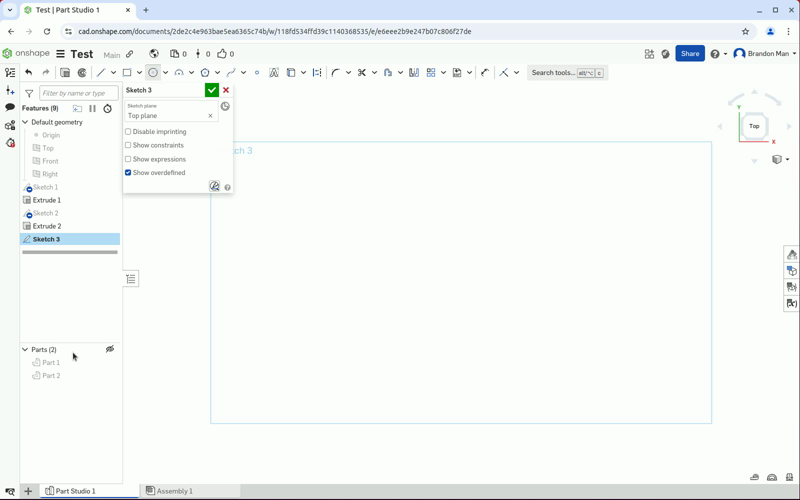
mouse_move(460, 282)
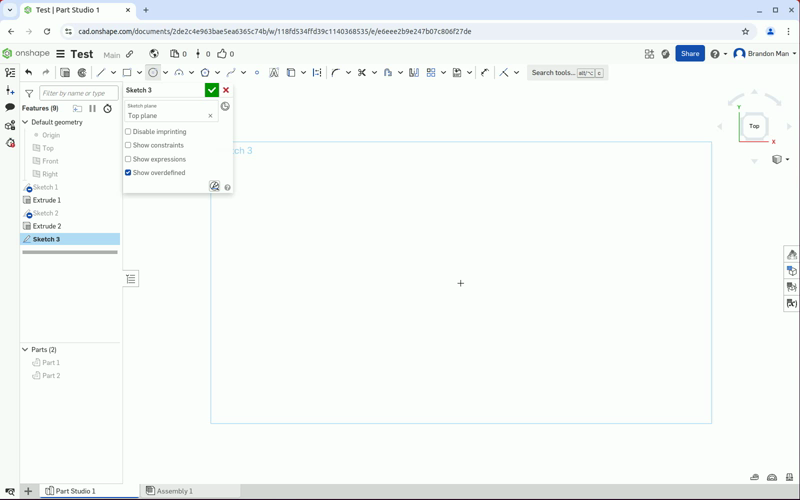
click(460, 282)
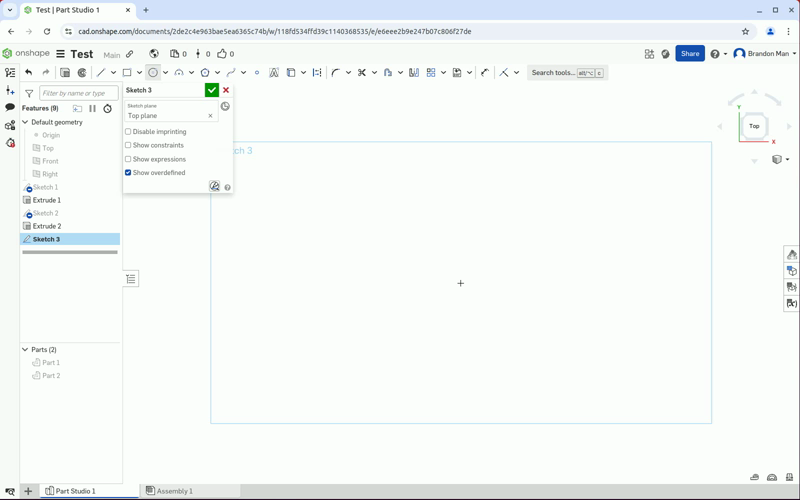
key_up(shift)
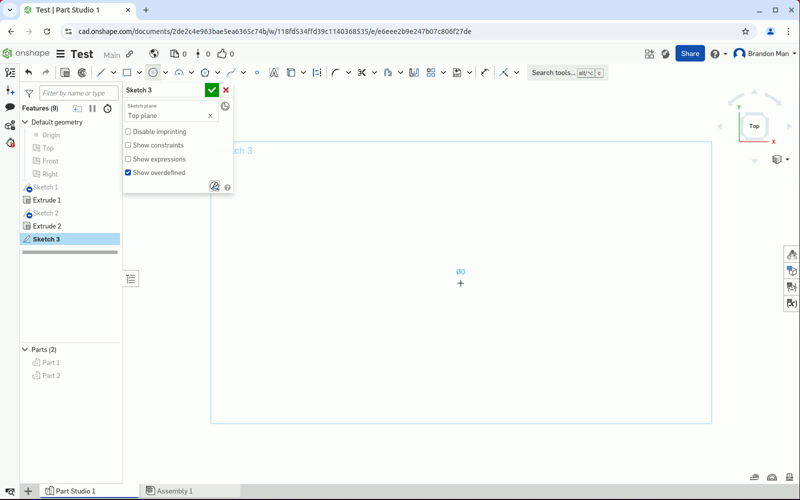
mouse_move(514, 282)
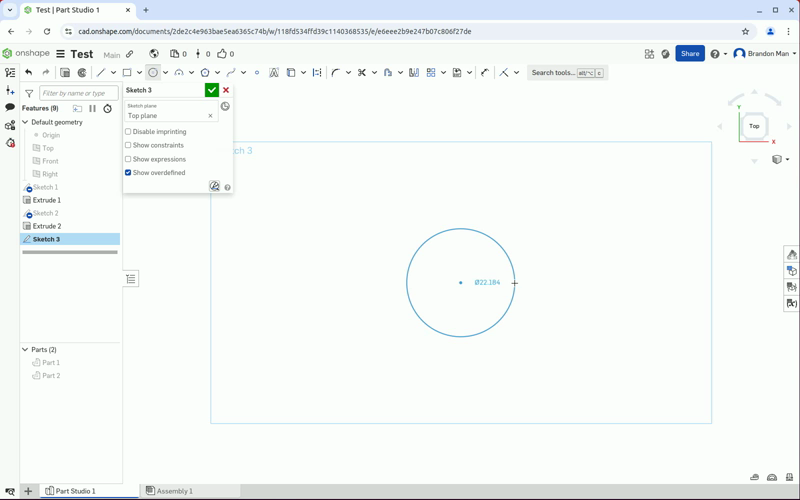
click(514, 282)
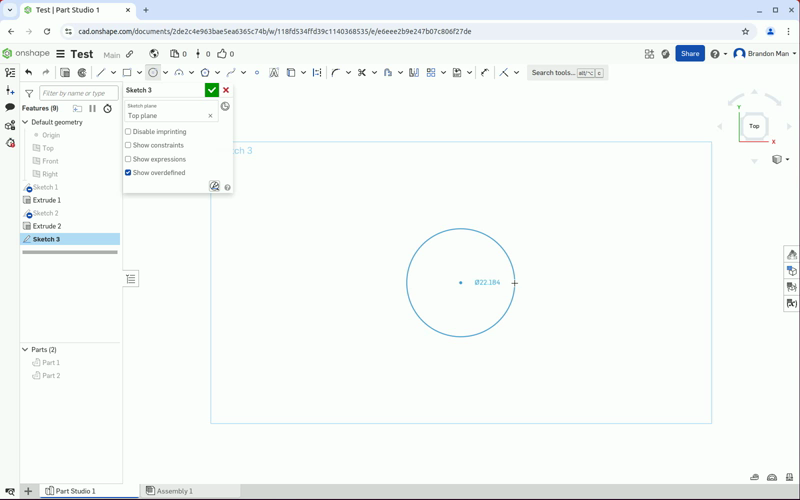
key(esc)
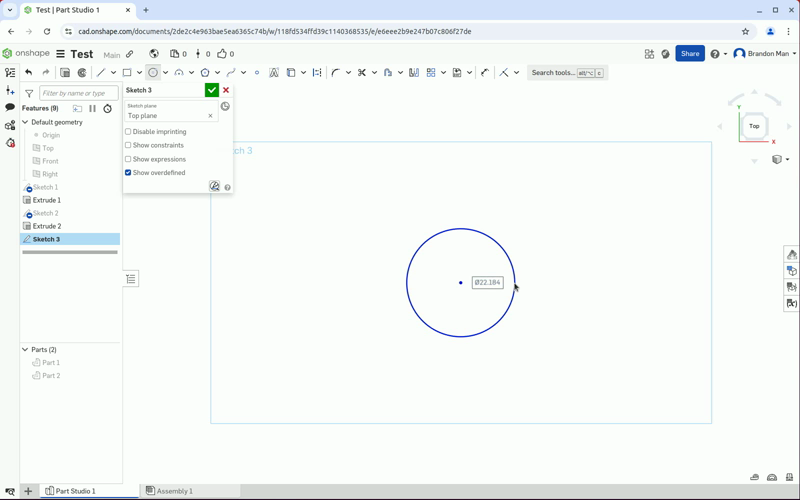
mouse_move(488, 267)
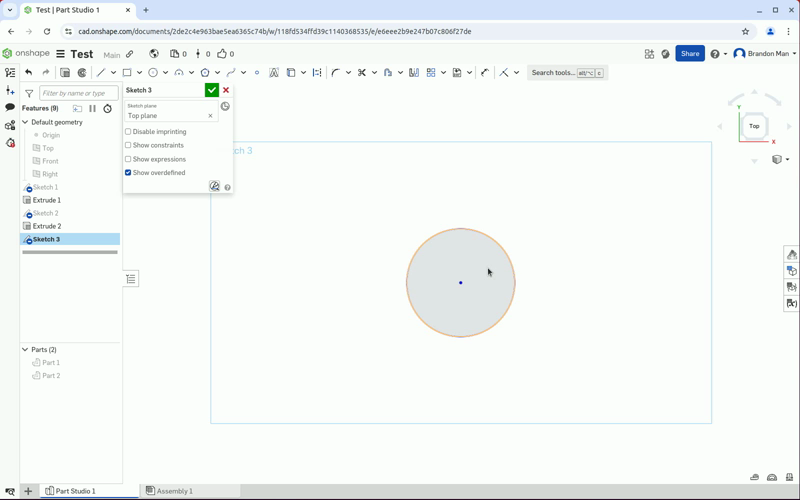
click(488, 267)
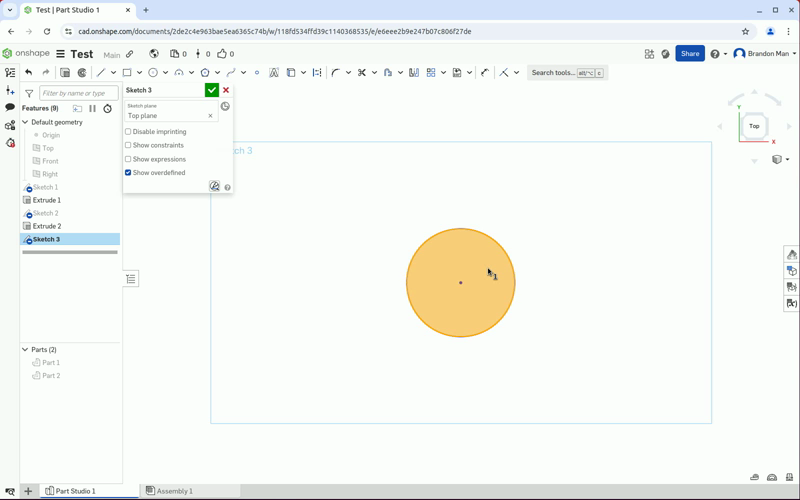
mouse_move(73, 352)
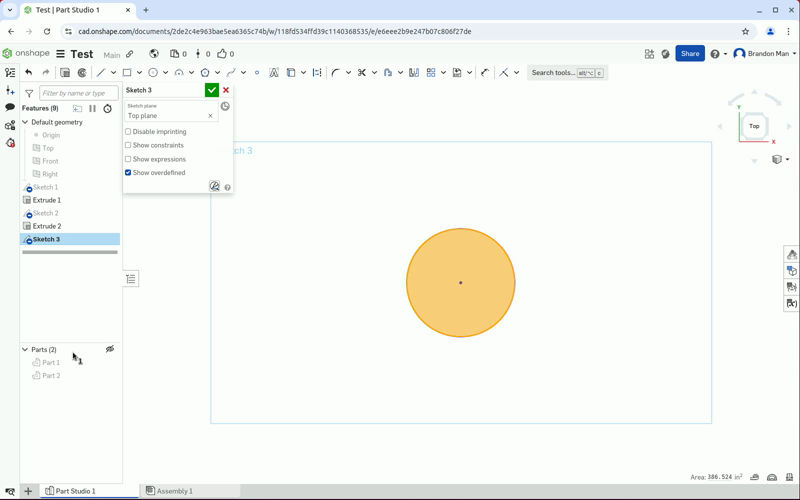
key(shift+y)
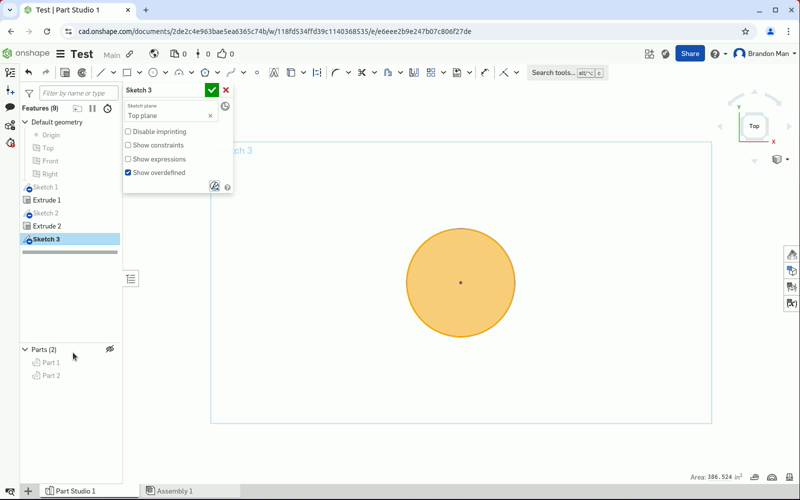
key(shift+e)
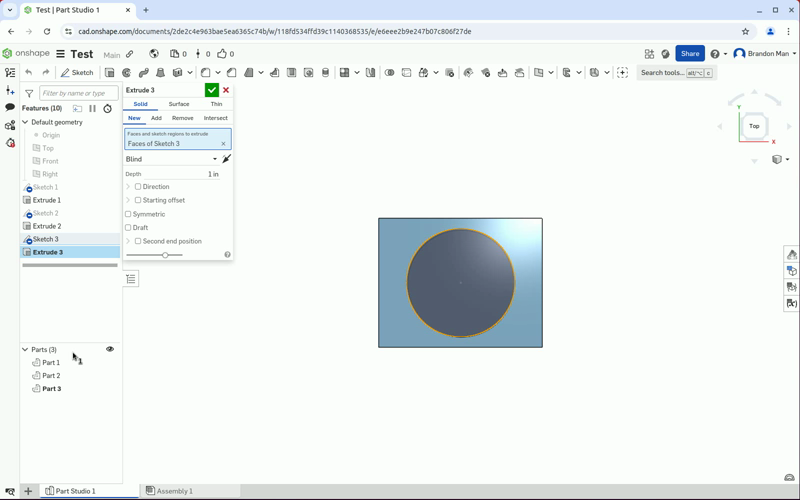
mouse_move(143, 106)
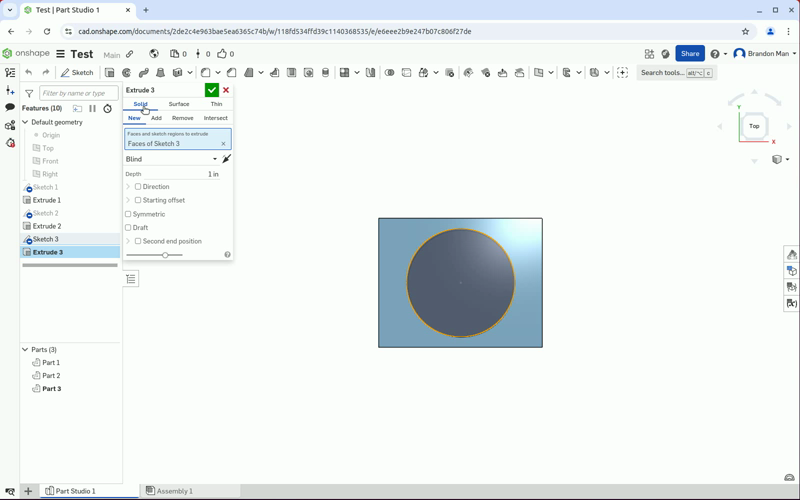
click(143, 106)
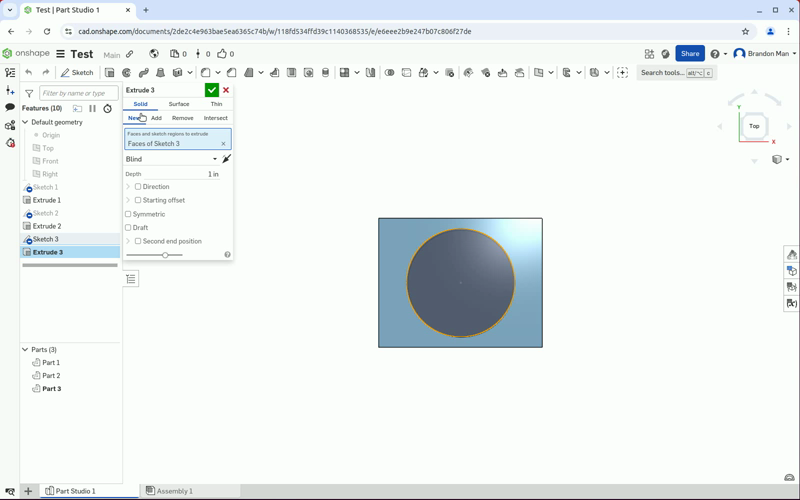
mouse_move(137, 120)
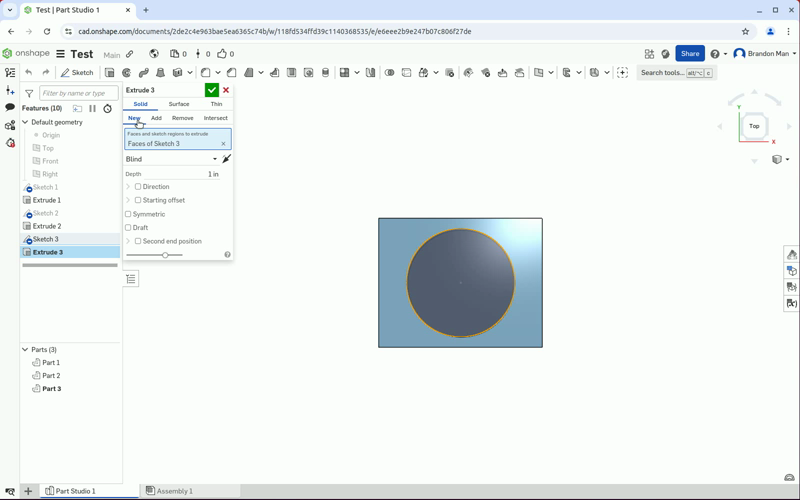
click(137, 120)
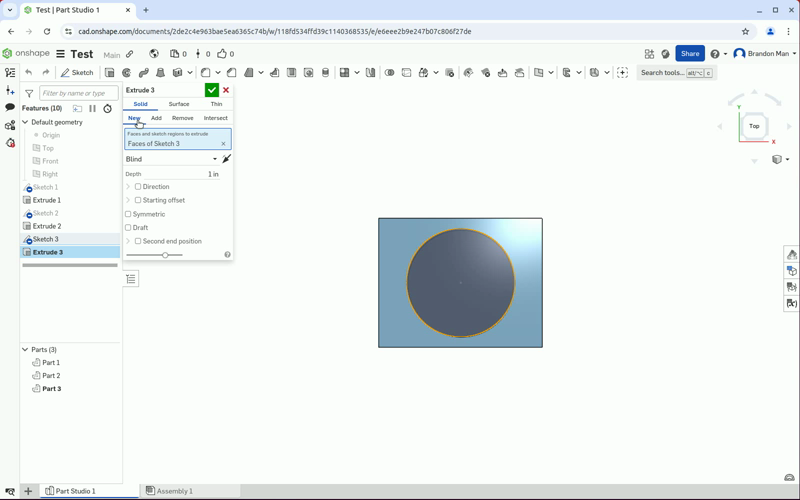
key(tab, 4)
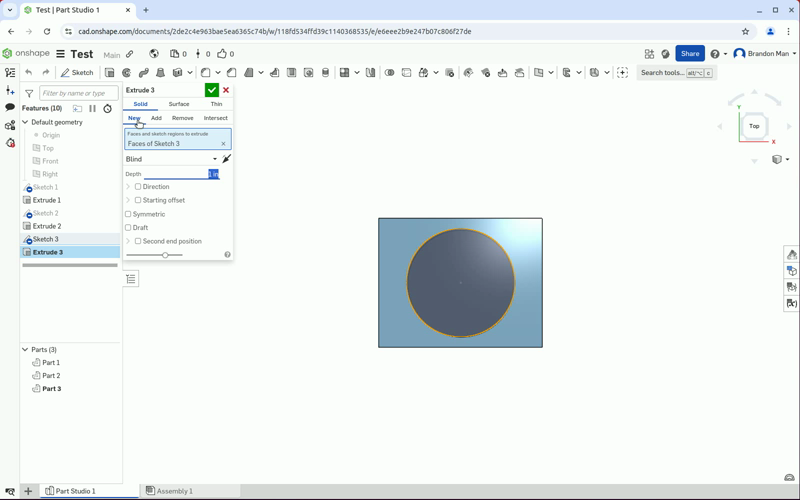
text(23.108)
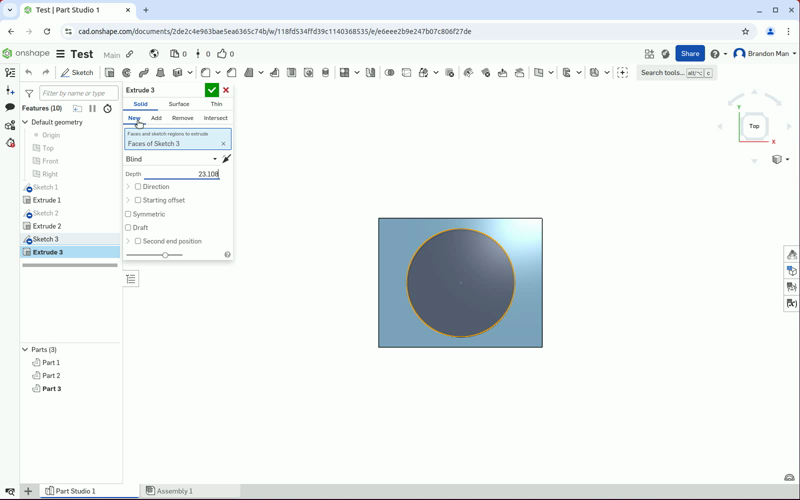
key(enter)
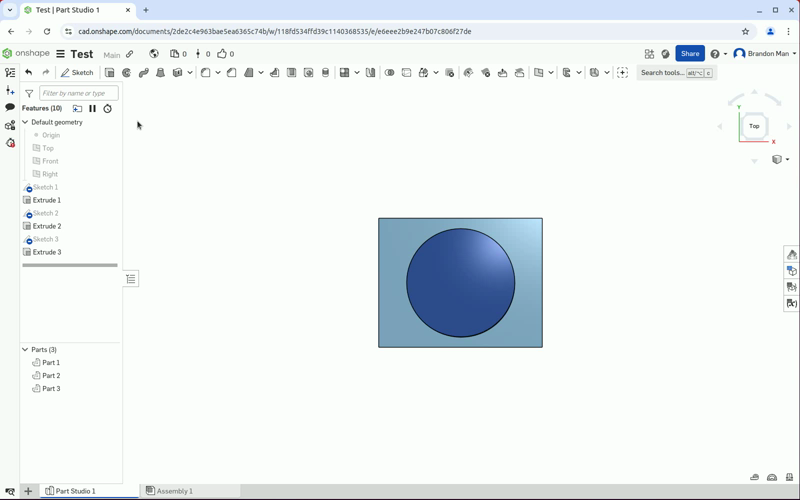
key(shift+h)
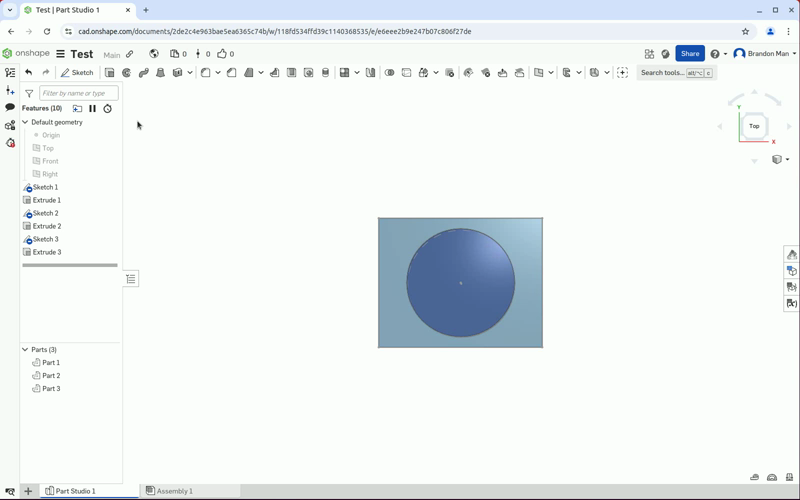
key(shift+h)
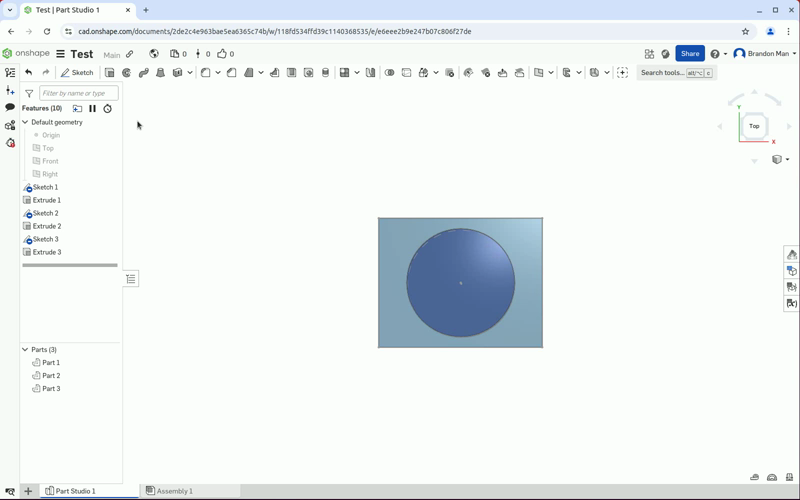
key(shift+7)
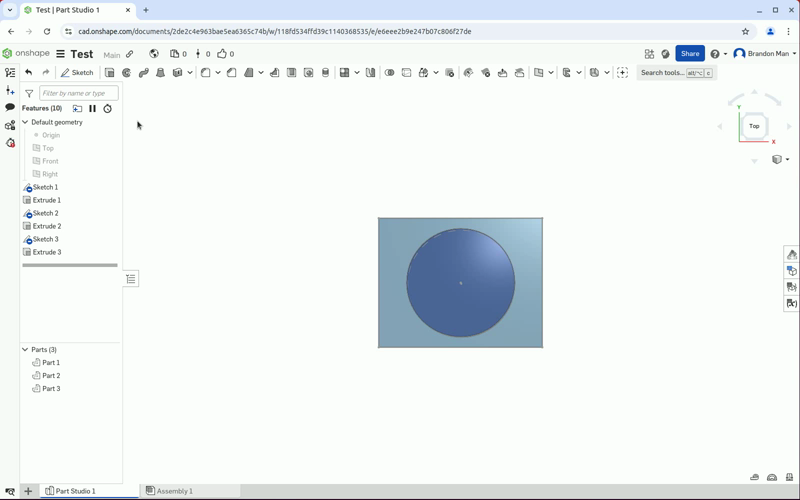
key(up, 3)
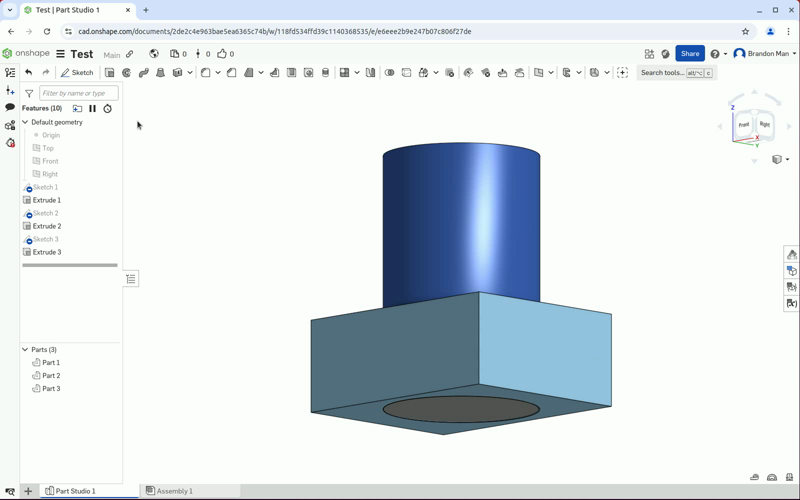
key(left, 3)
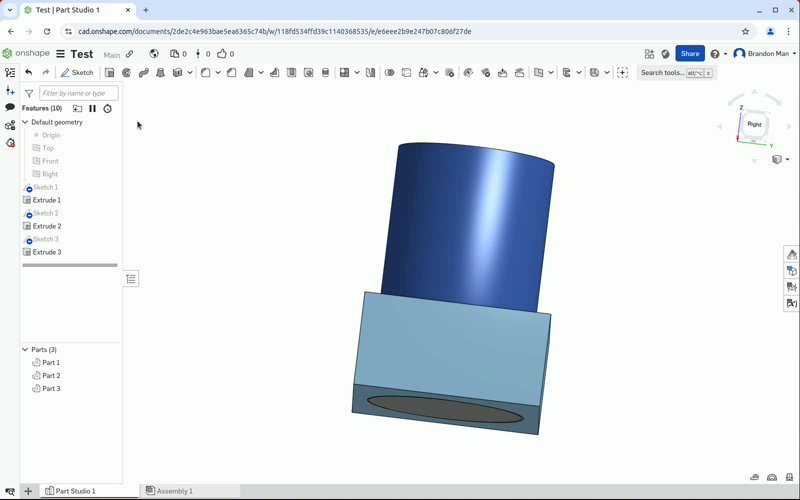
key(right, 3)
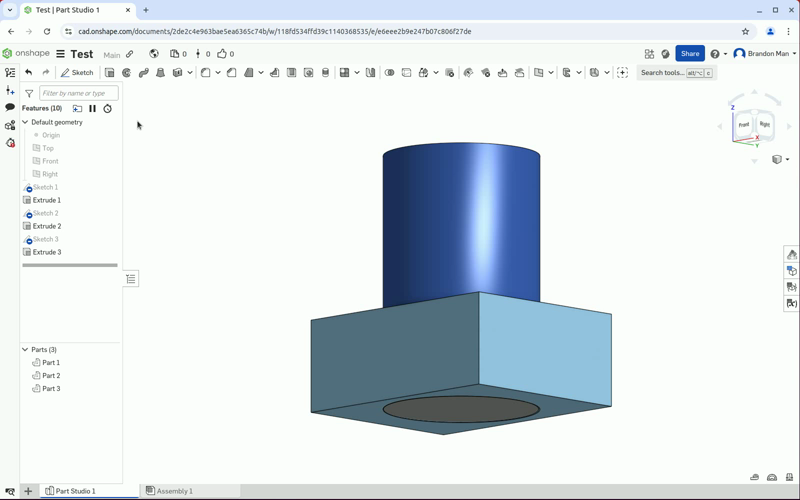
key(down, 3)
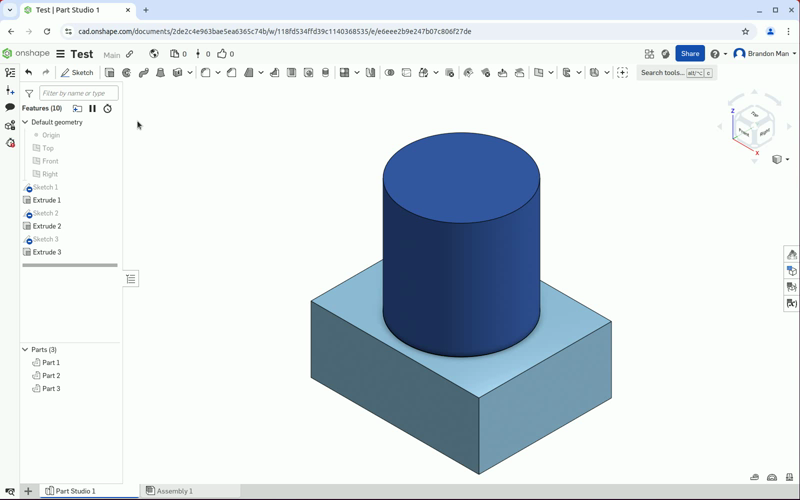
mouse_move(73, 189)
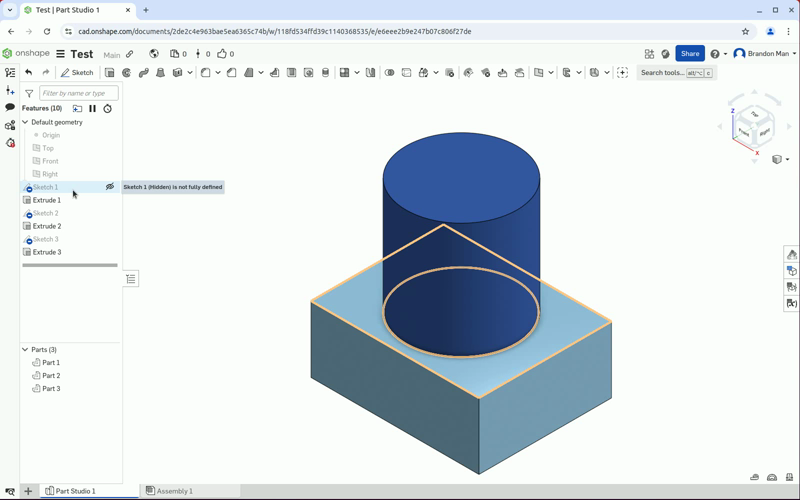
click(73, 189)